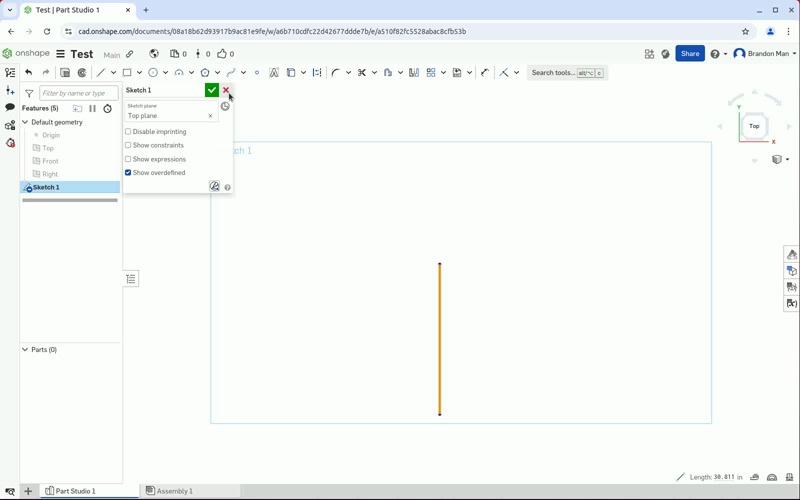
key(shift+h)
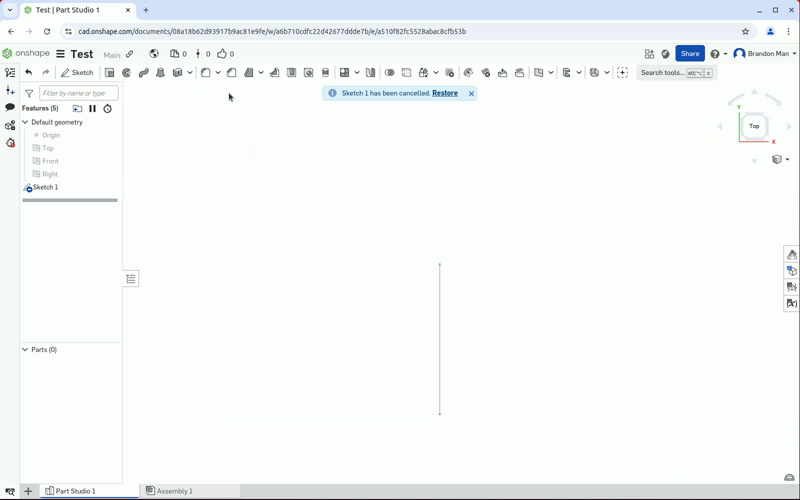
key(shift+s)
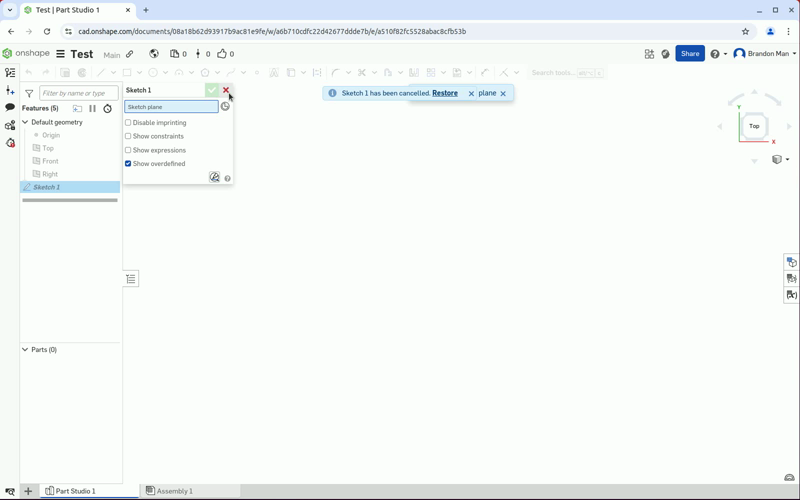
mouse_move(73, 150)
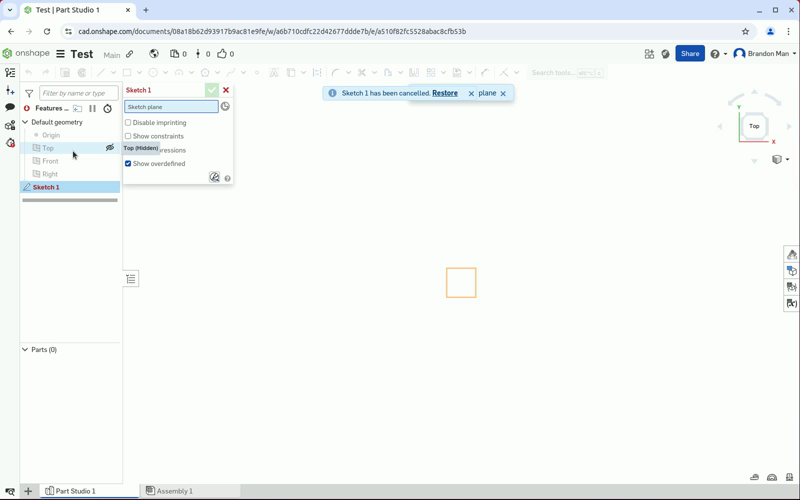
click(73, 150)
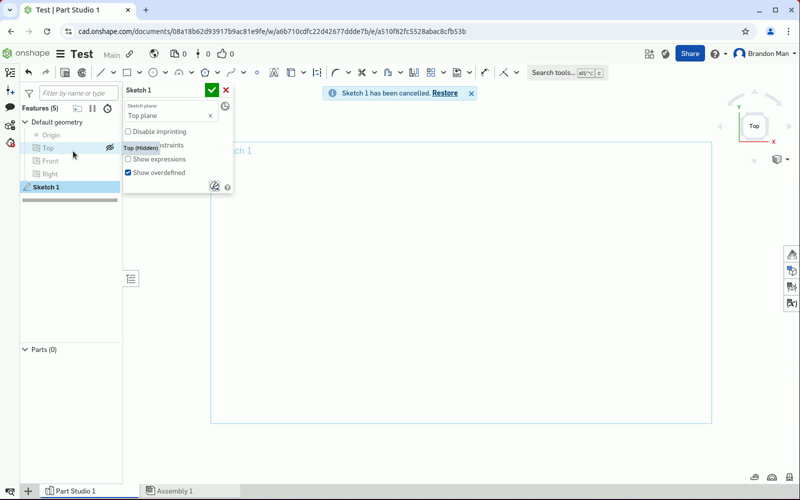
mouse_move(73, 352)
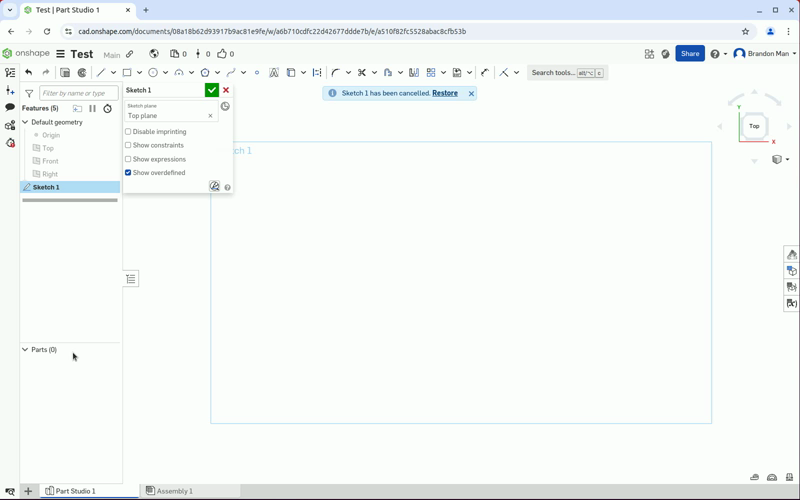
key(y)
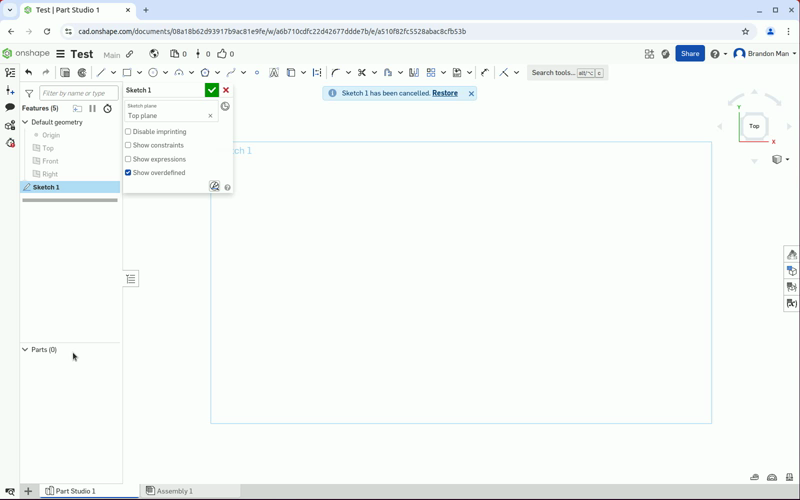
key(l)
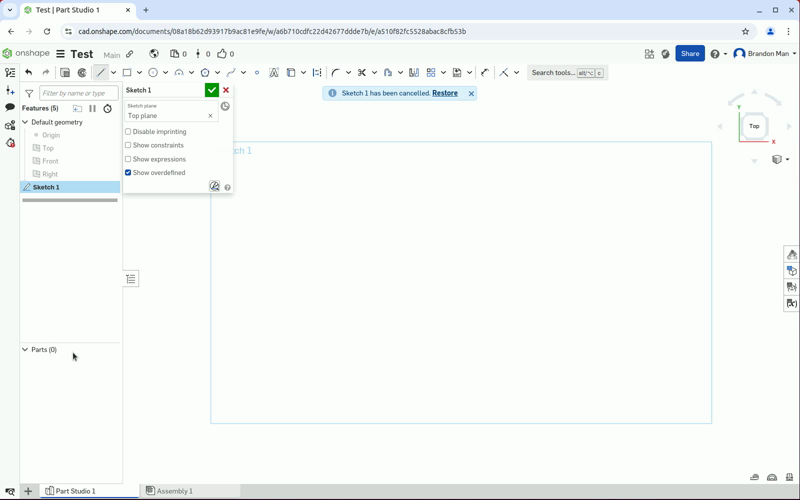
key_down(shift)
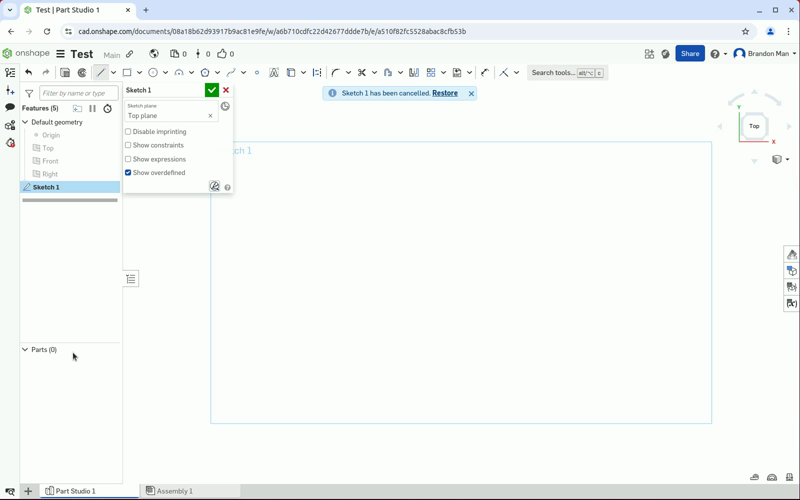
mouse_move(422, 334)
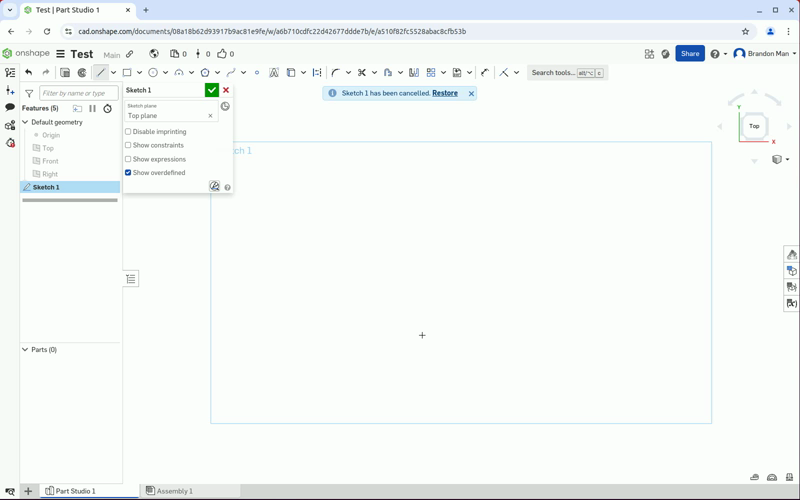
click(422, 334)
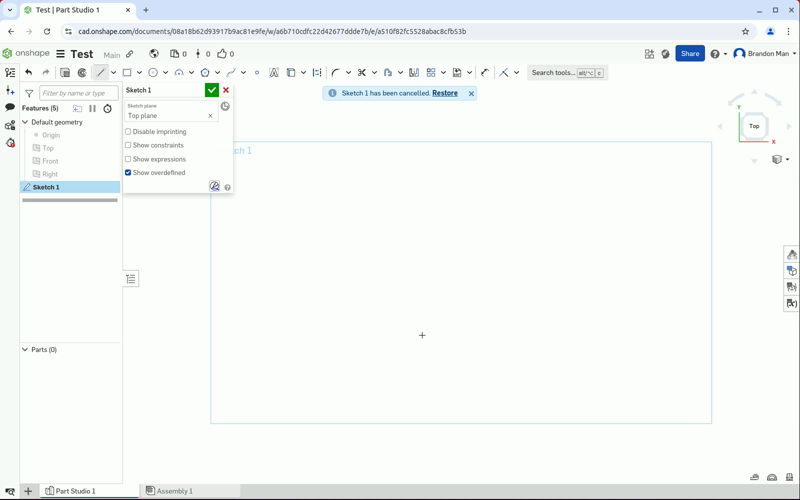
key_up(shift)
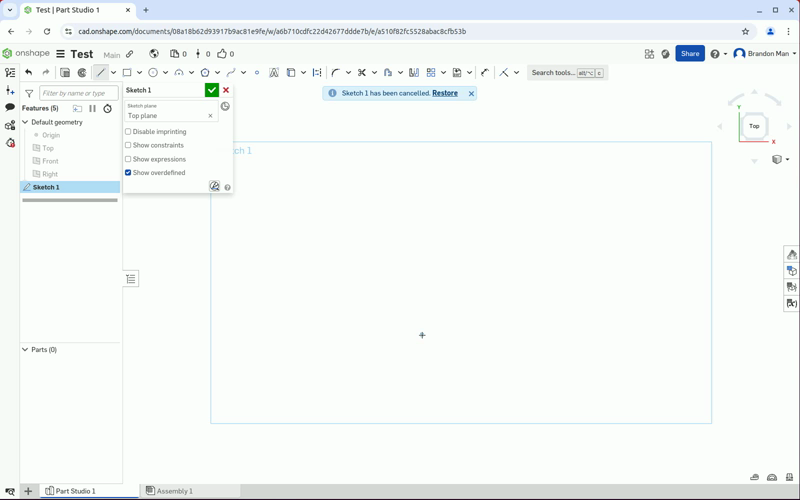
key_down(shift)
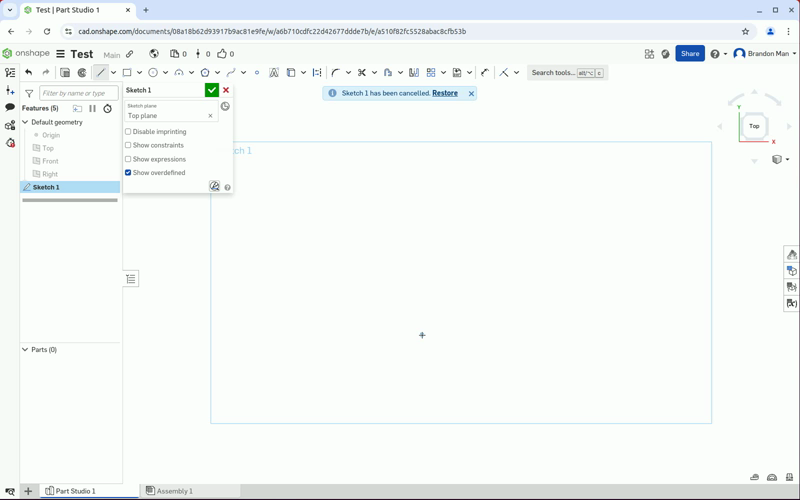
mouse_move(516, 334)
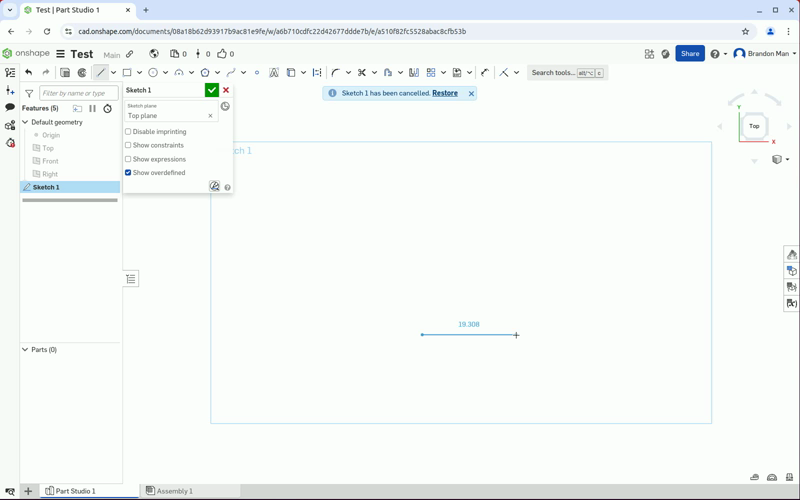
click(516, 334)
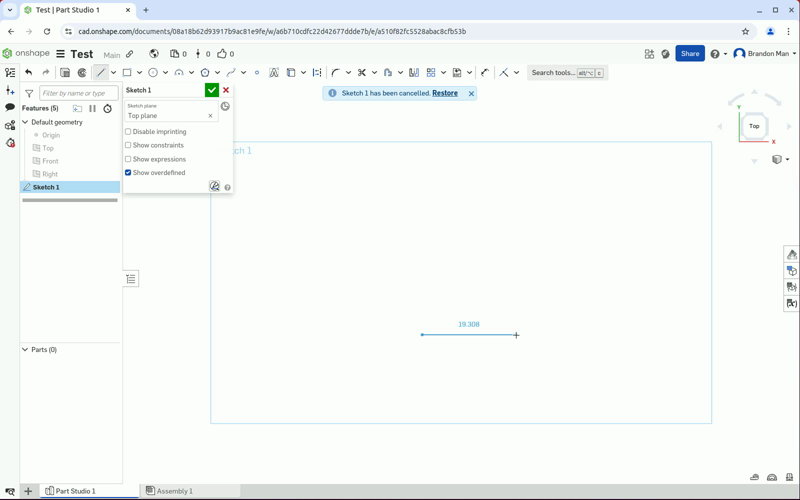
key_up(shift)
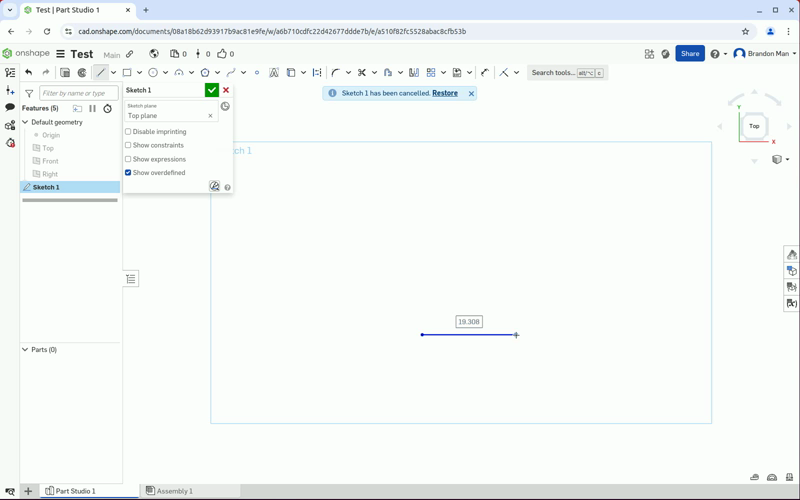
key_down(shift)
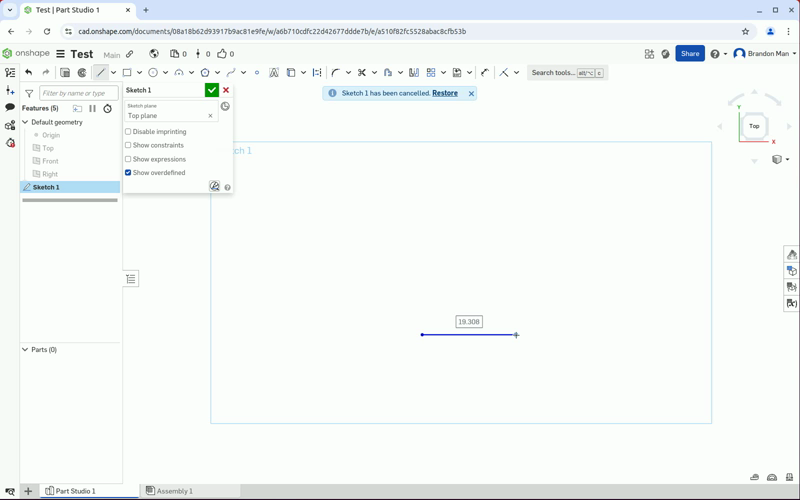
mouse_move(516, 240)
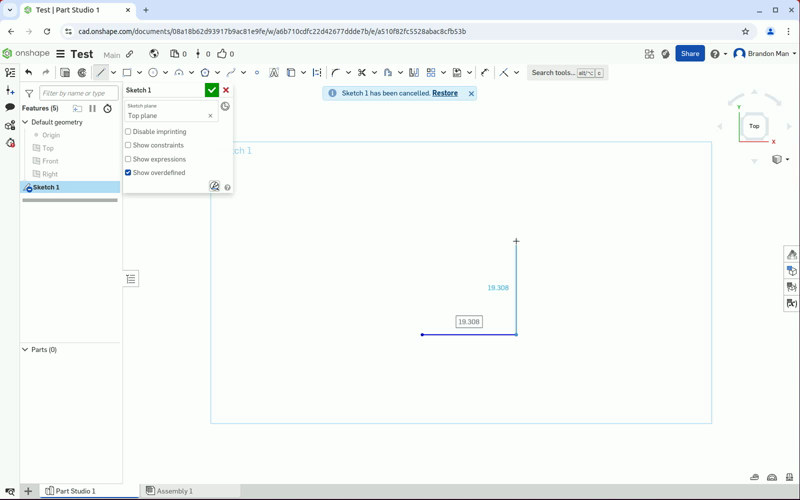
click(516, 240)
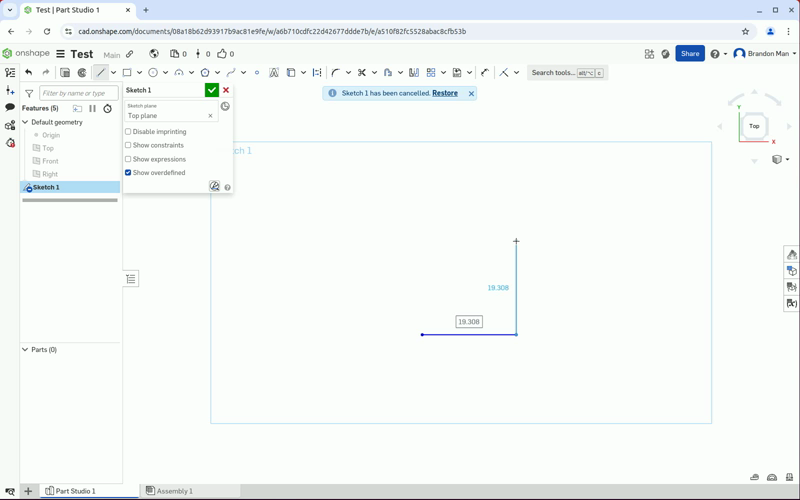
key_up(shift)
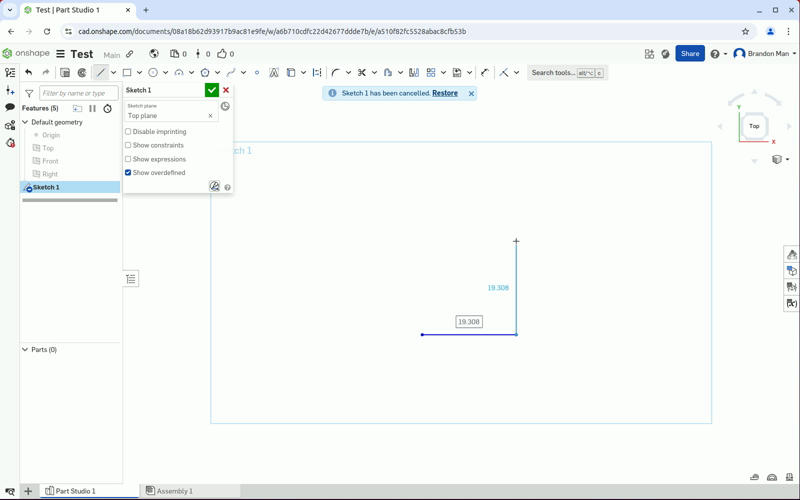
key_down(shift)
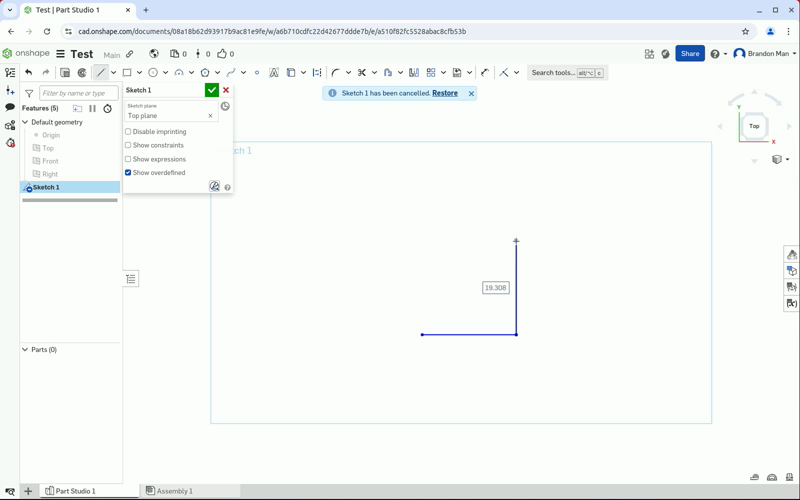
mouse_move(422, 240)
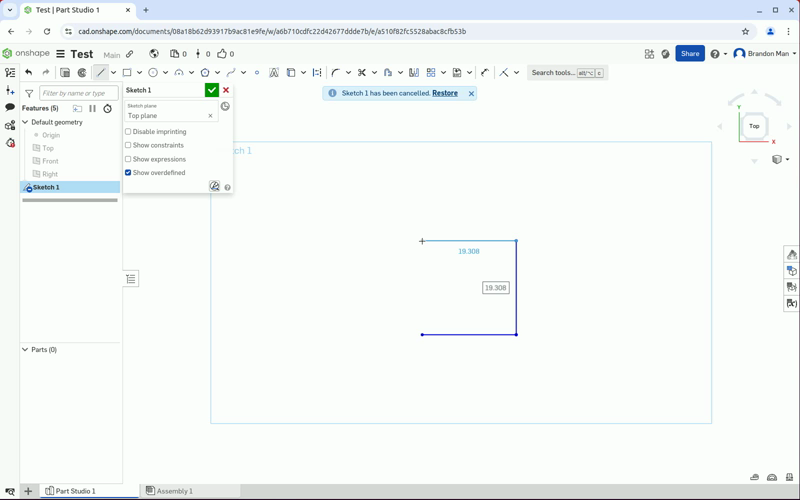
click(422, 240)
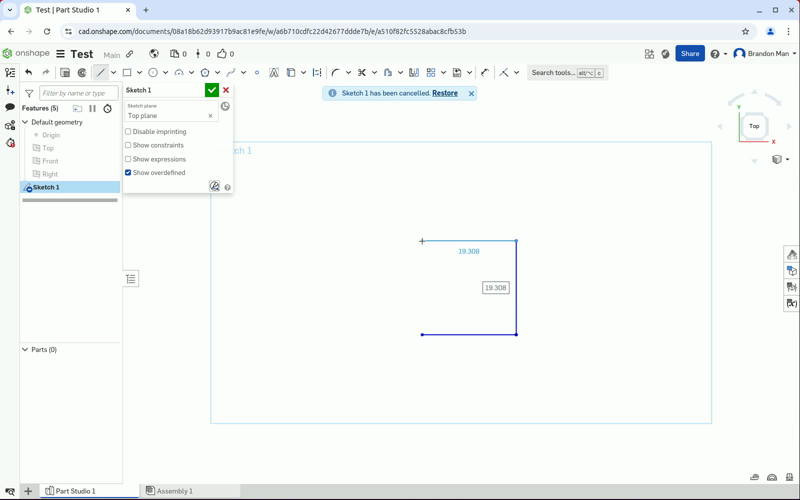
key_up(shift)
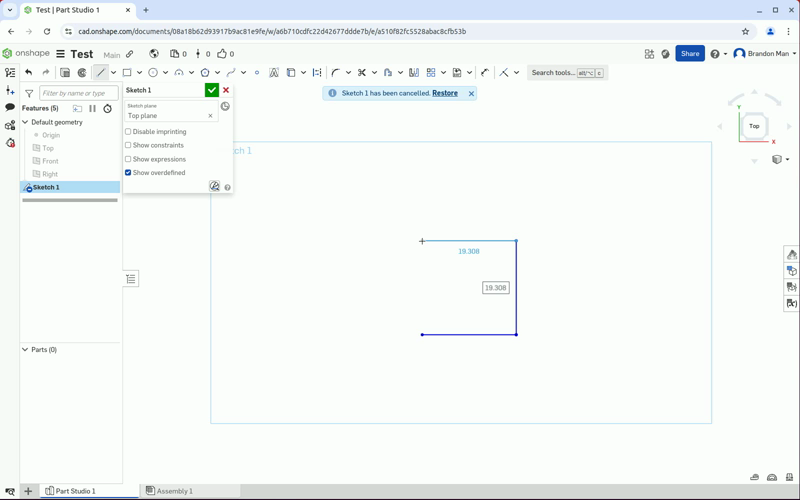
key_down(shift)
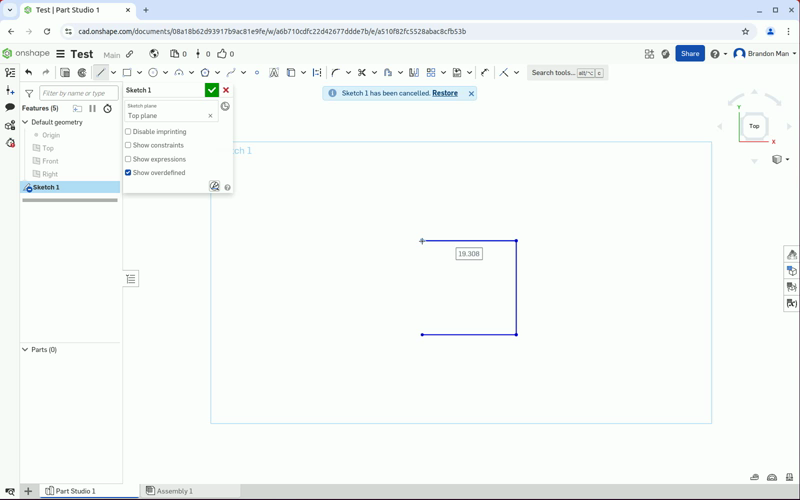
mouse_move(422, 334)
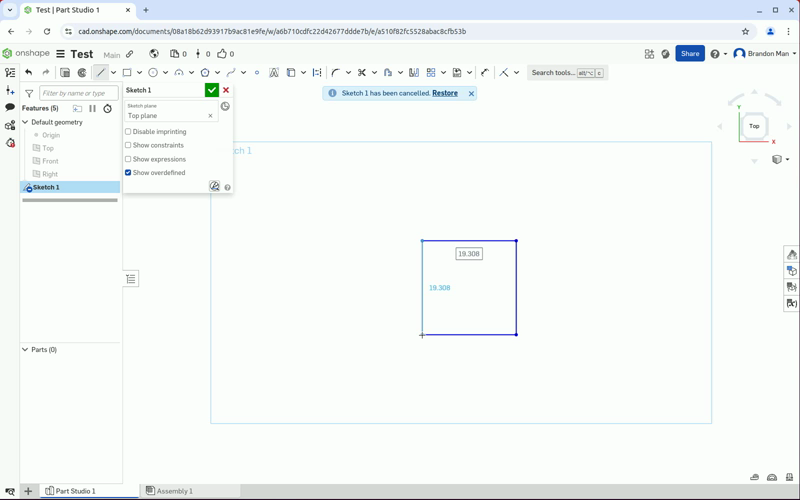
key_up(shift)
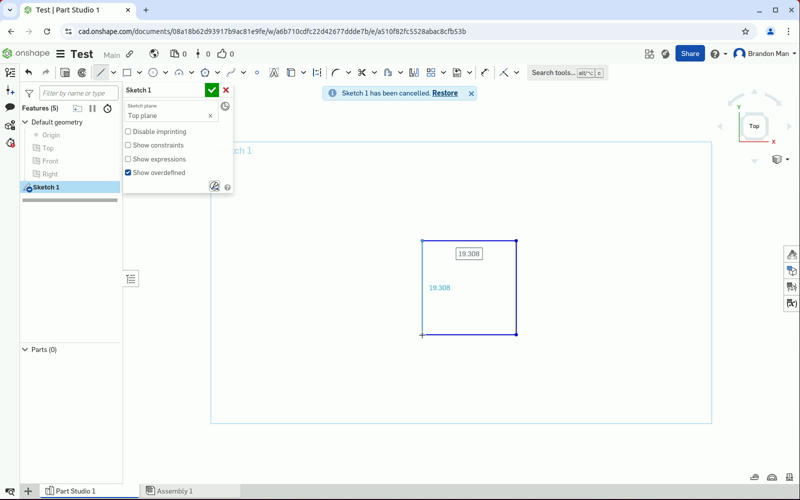
click(422, 334)
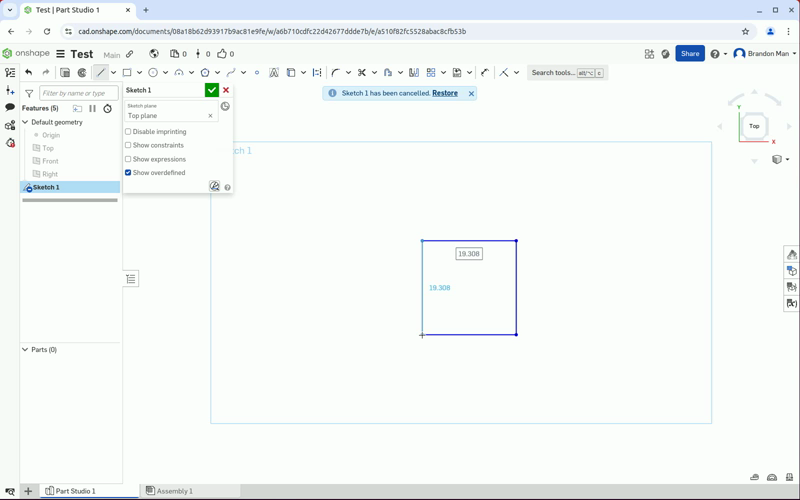
key(esc)
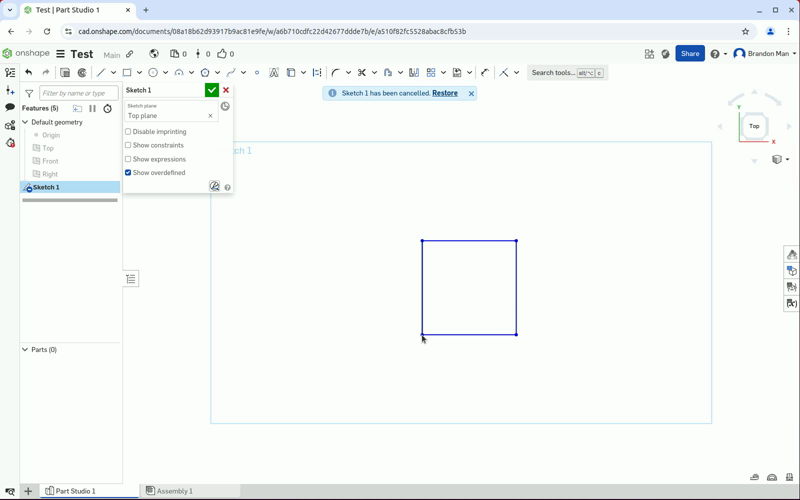
mouse_move(443, 320)
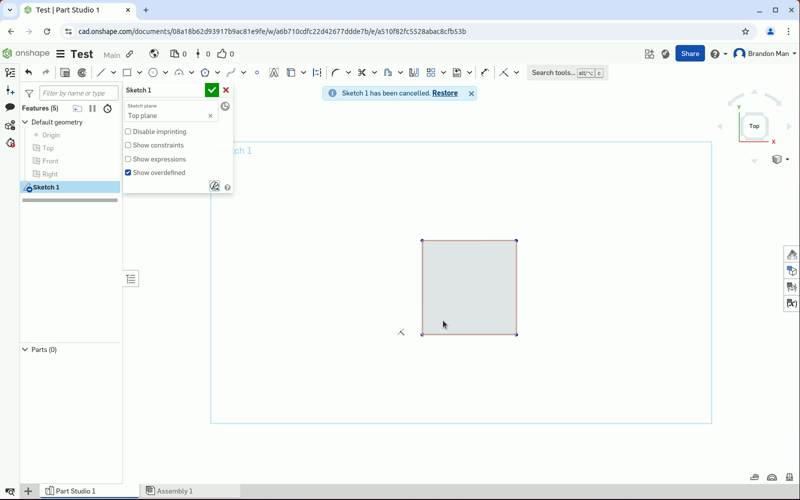
click(443, 320)
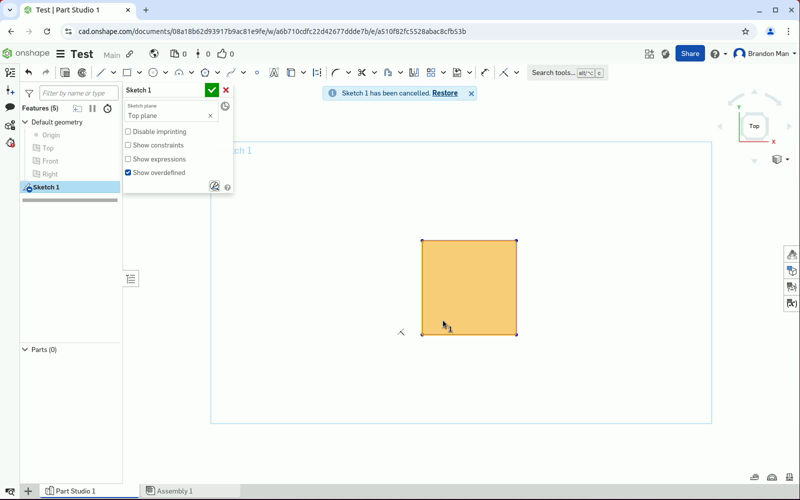
mouse_move(73, 352)
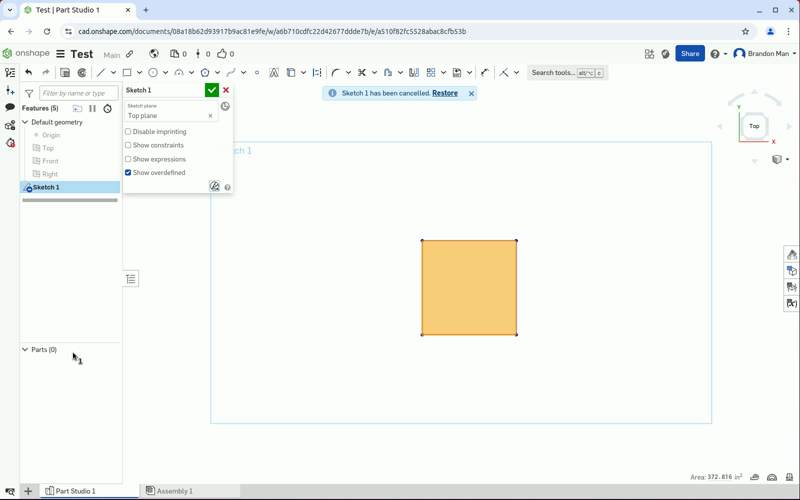
key(shift+y)
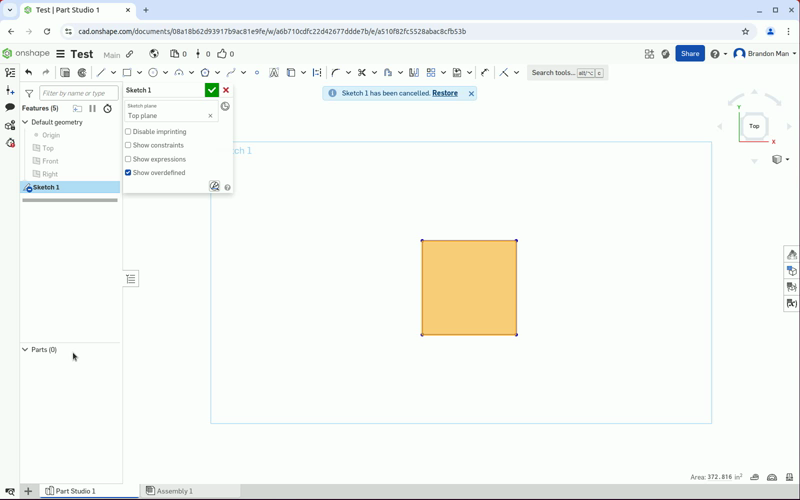
key(shift+e)
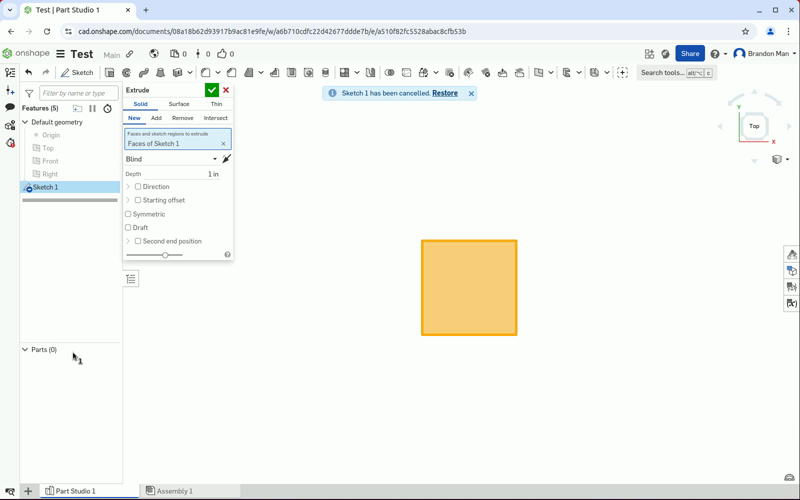
mouse_move(143, 106)
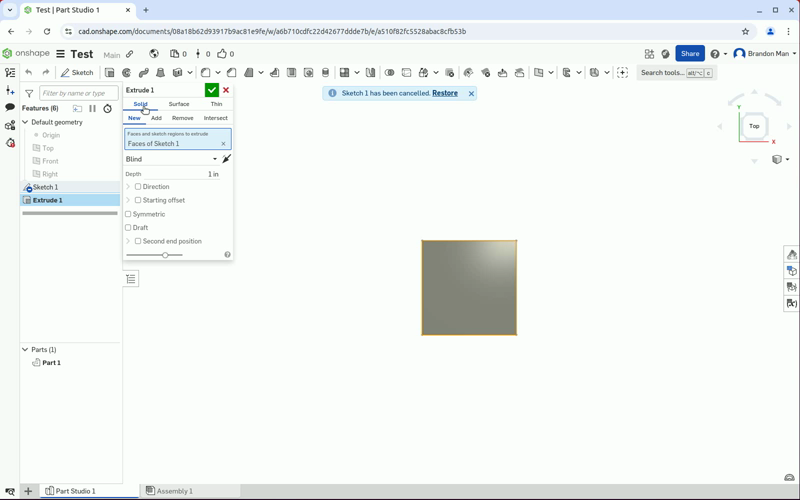
click(143, 106)
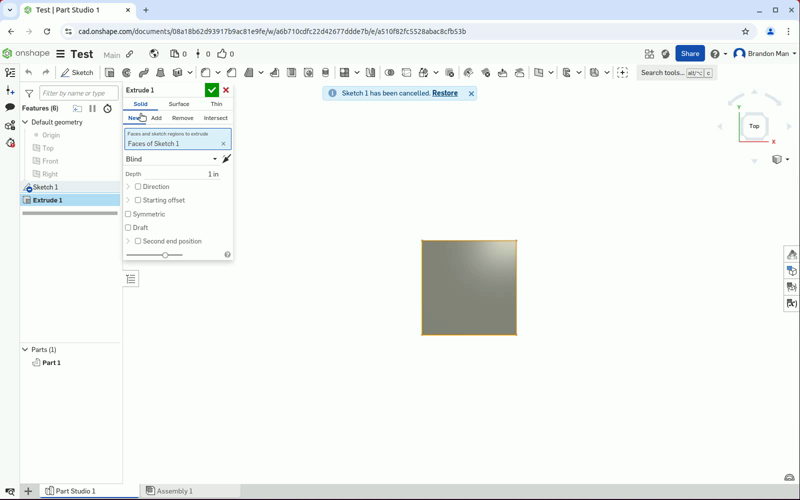
mouse_move(137, 120)
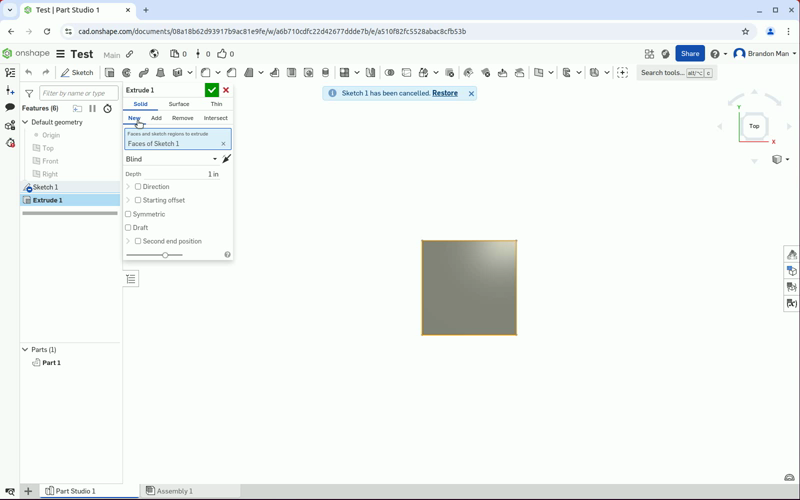
click(137, 120)
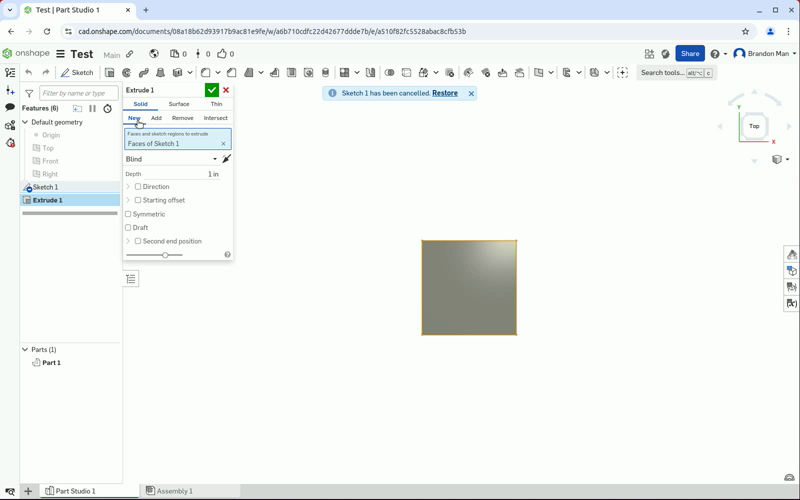
key(tab, 4)
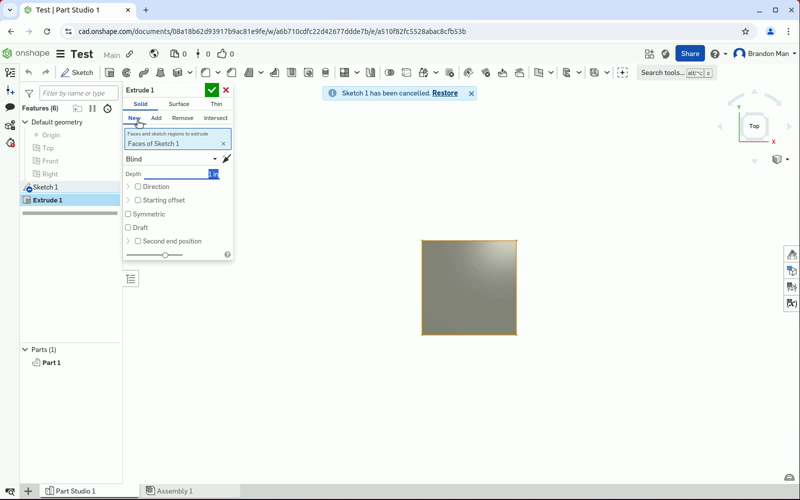
text(11.554)
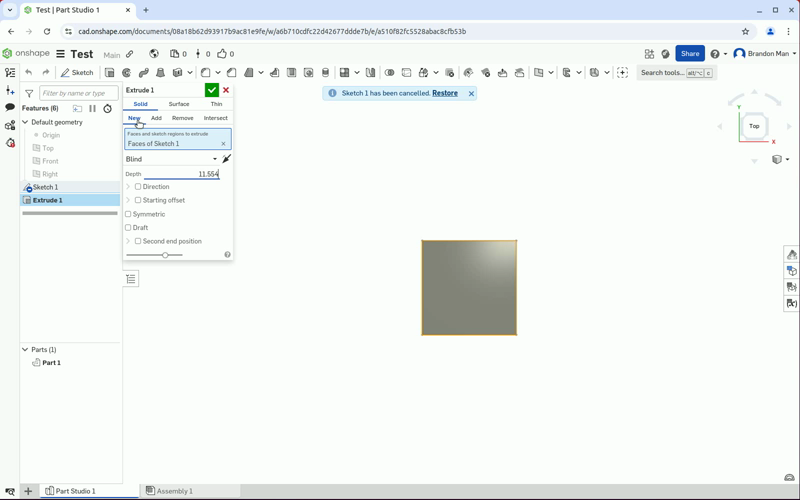
key(enter)
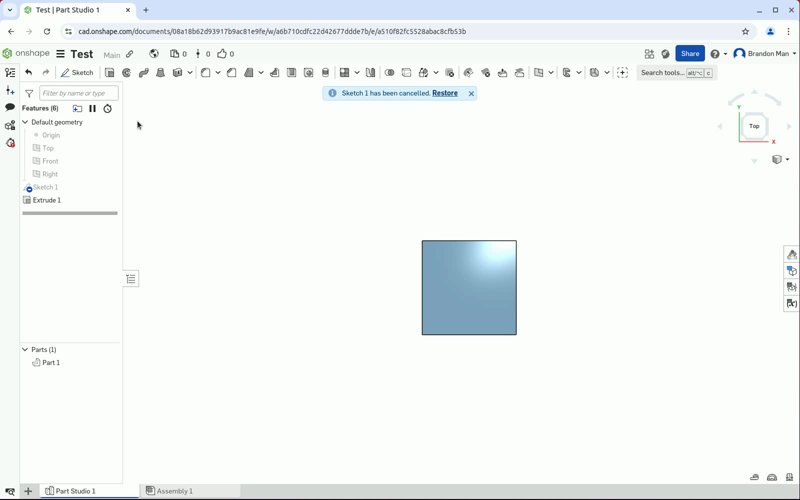
key(shift+h)
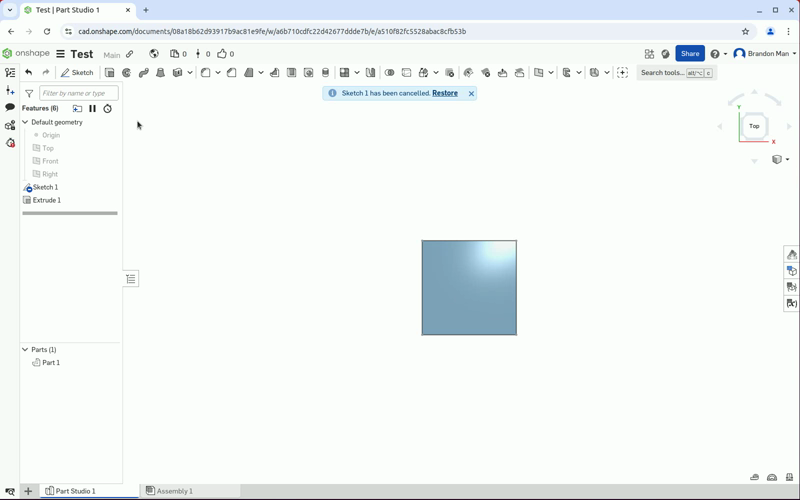
key(shift+h)
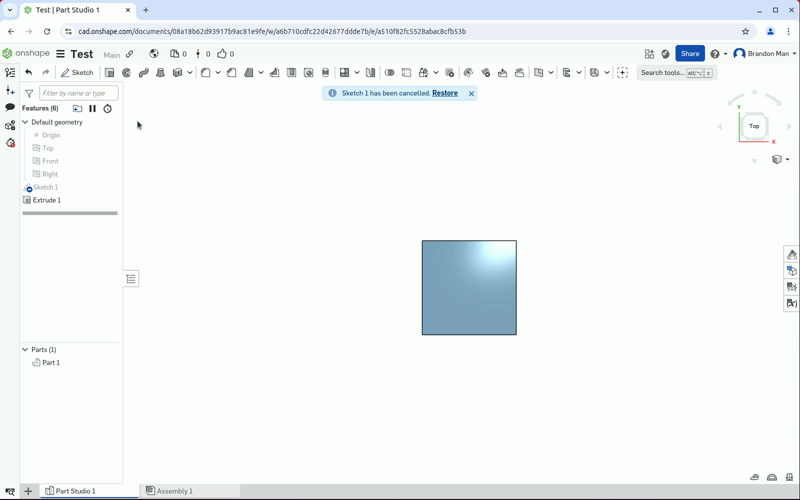
mouse_move(73, 189)
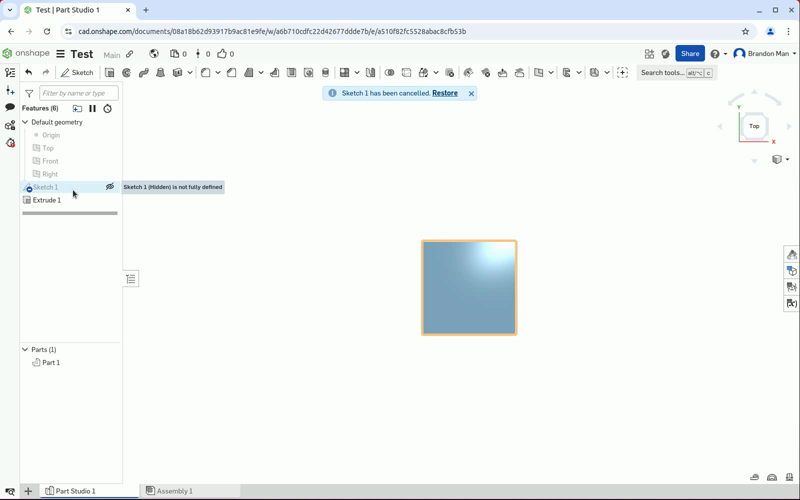
click(73, 189)
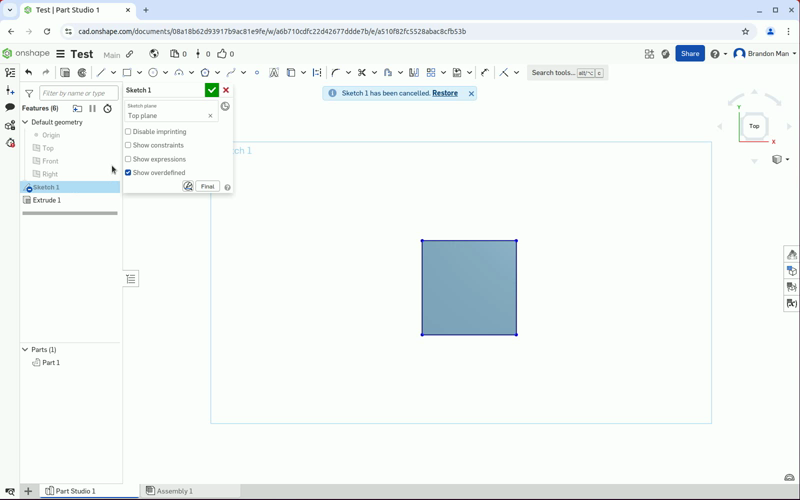
mouse_move(229, 92)
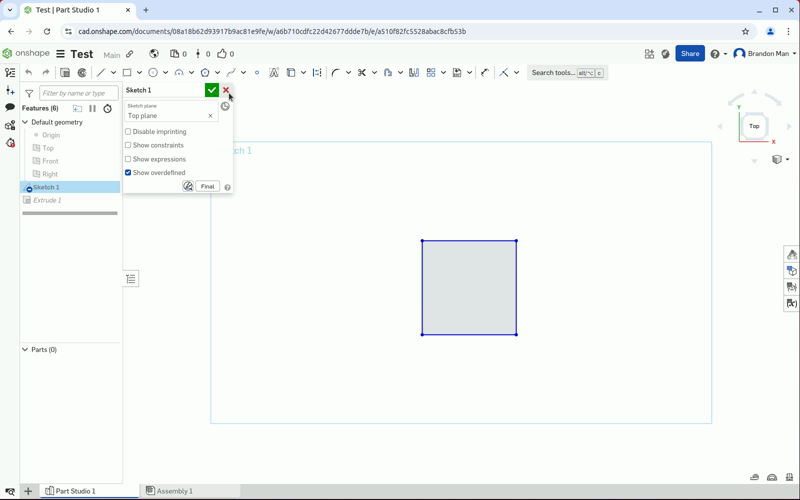
click(229, 92)
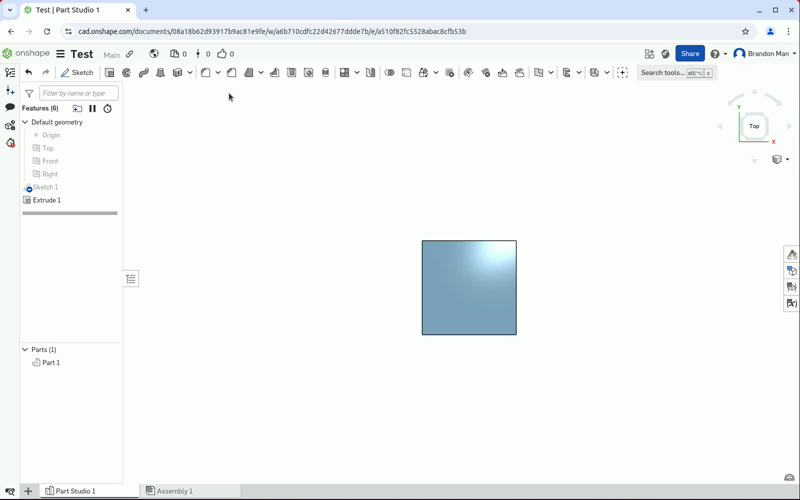
mouse_move(541, 75)
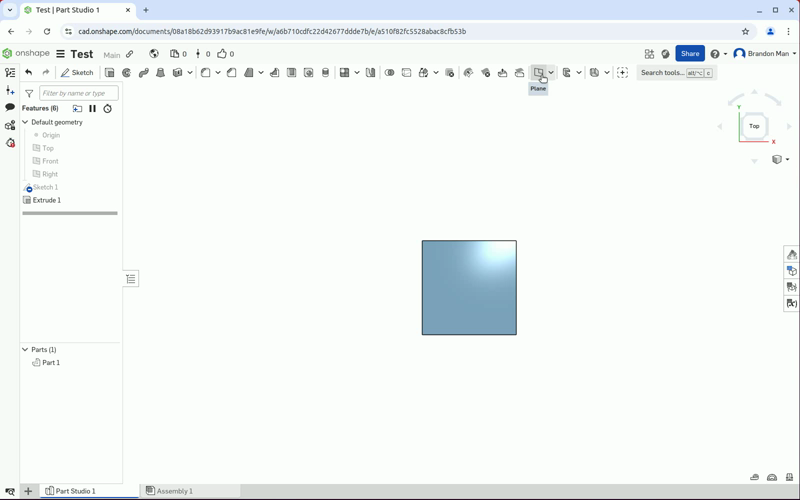
click(541, 75)
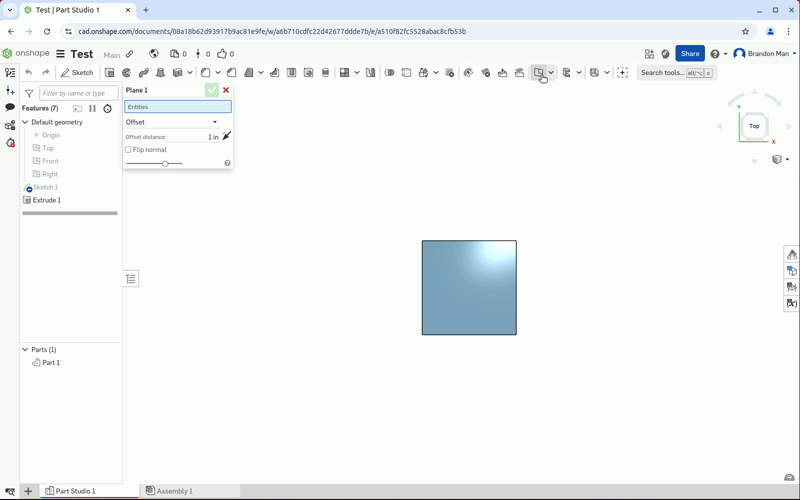
mouse_move(73, 150)
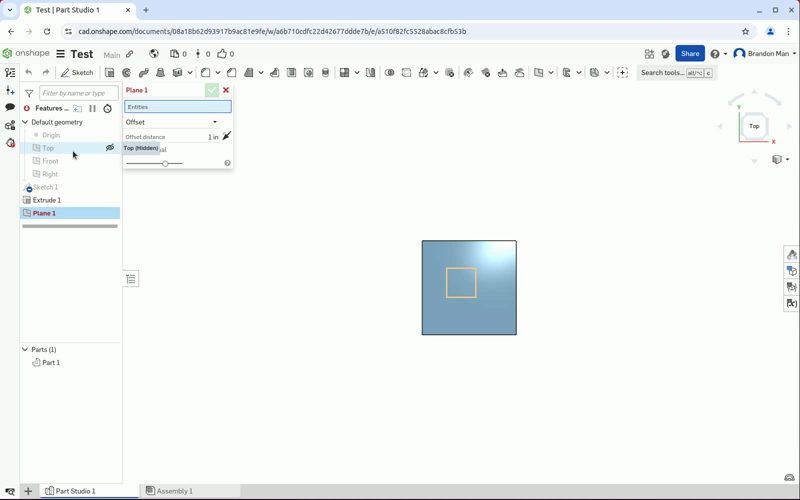
click(73, 150)
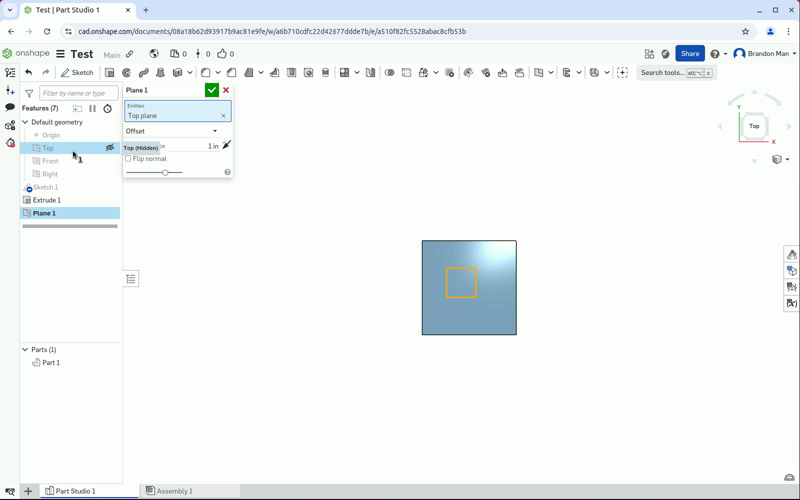
key(tab, 2)
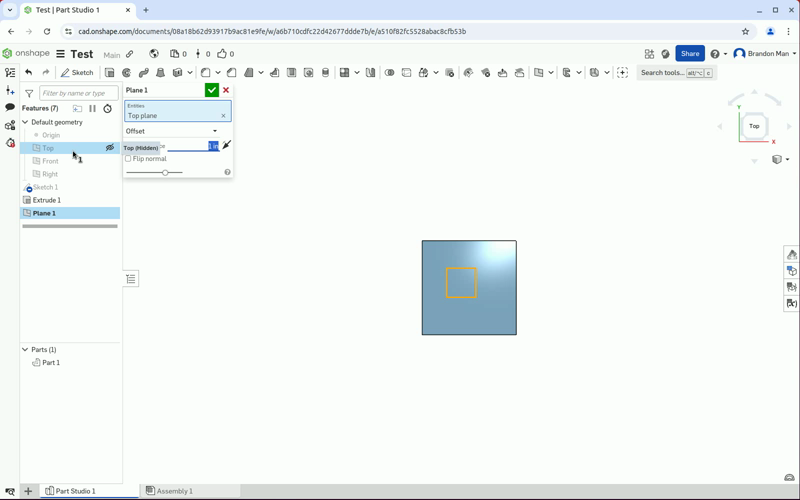
text(11.554)
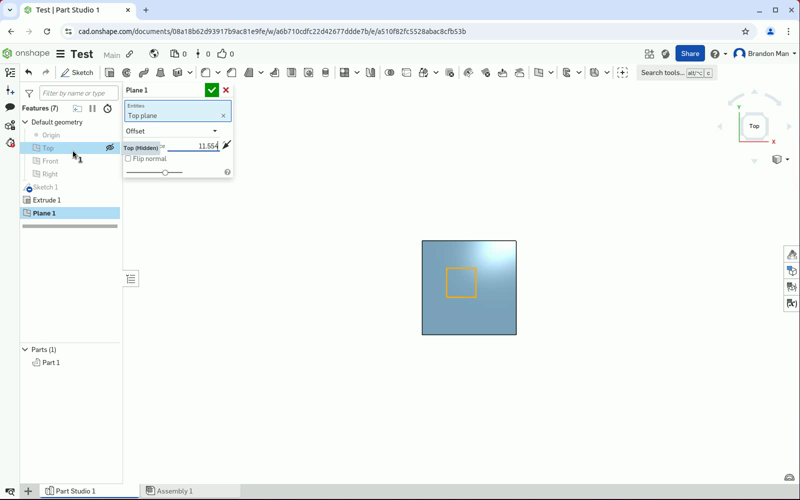
key(enter, 2)
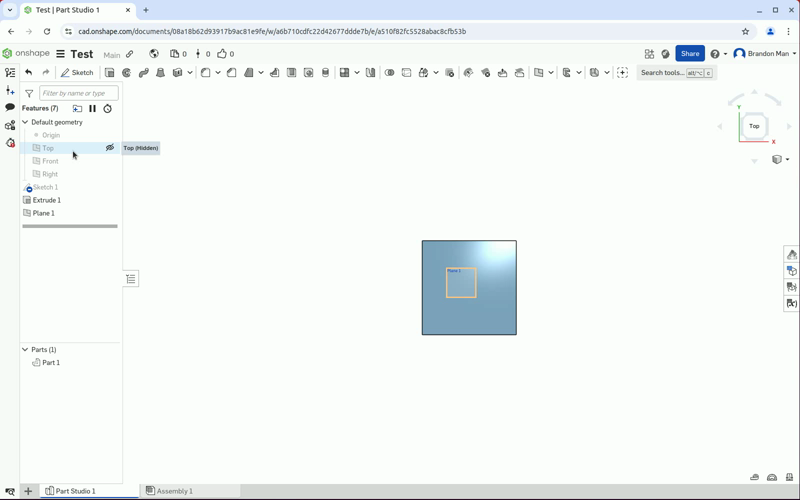
key(shift+s)
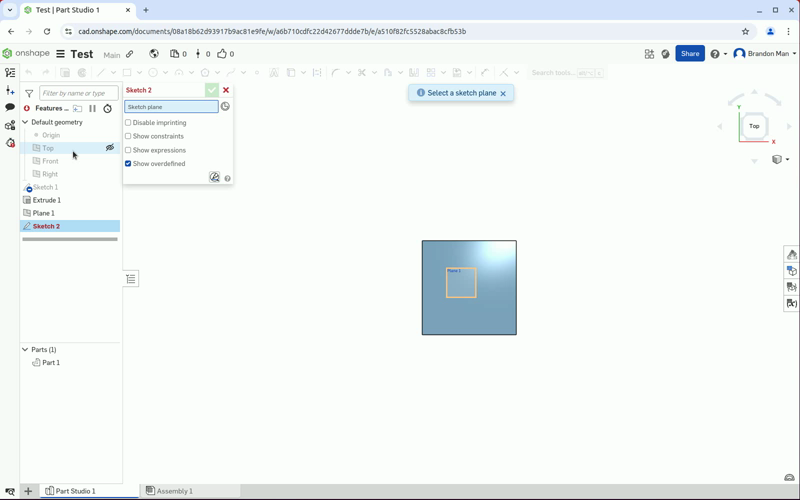
mouse_move(73, 215)
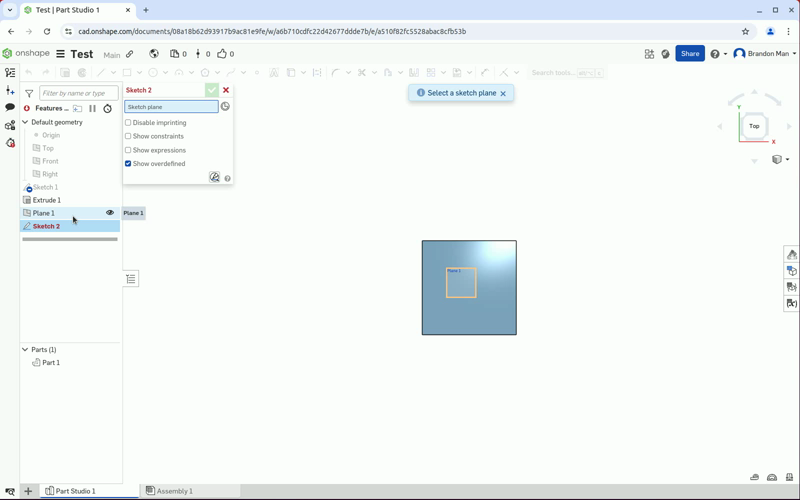
click(73, 215)
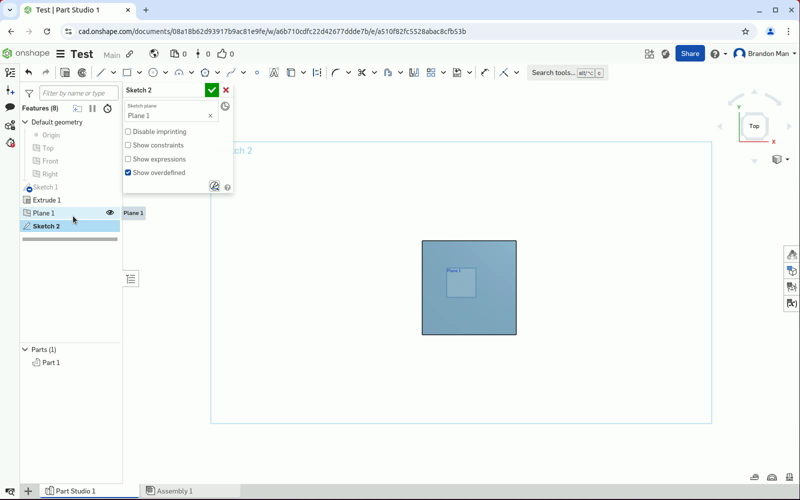
mouse_move(73, 352)
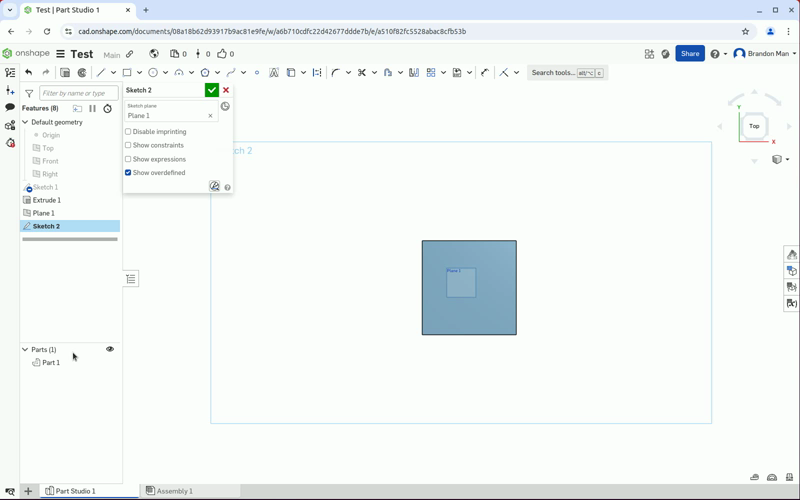
key(y)
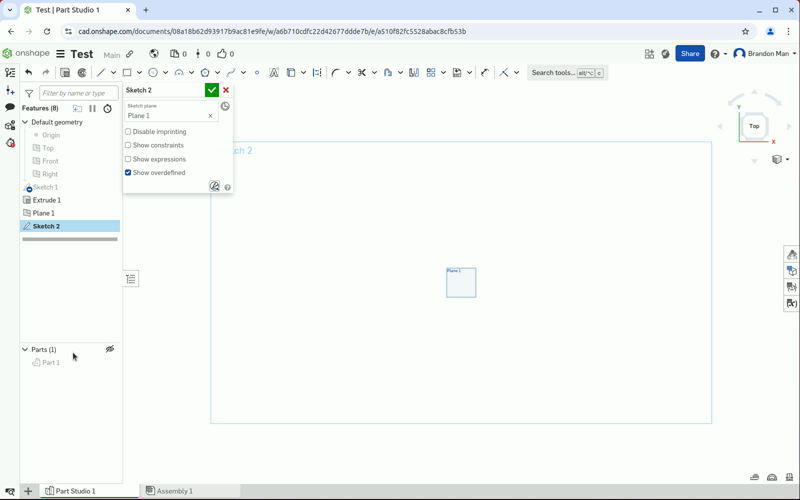
key(c)
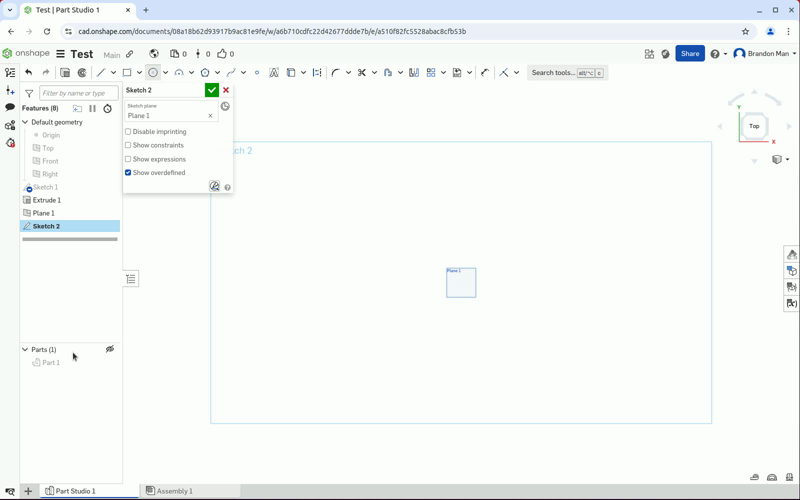
key_down(shift)
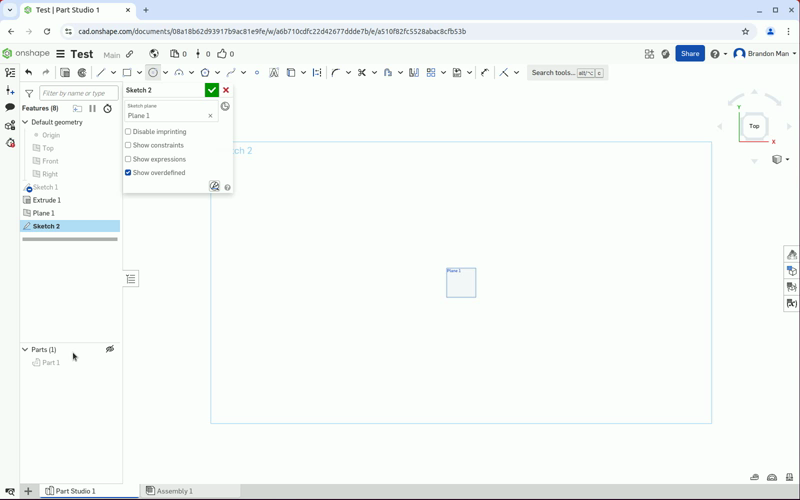
mouse_move(469, 287)
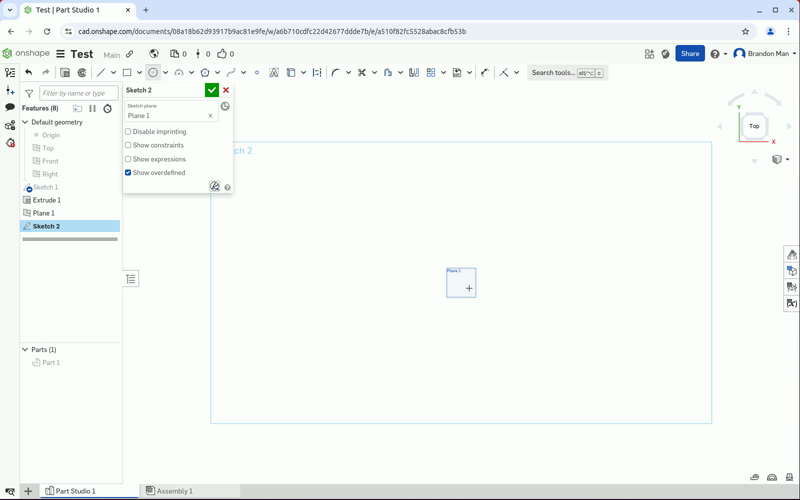
click(469, 287)
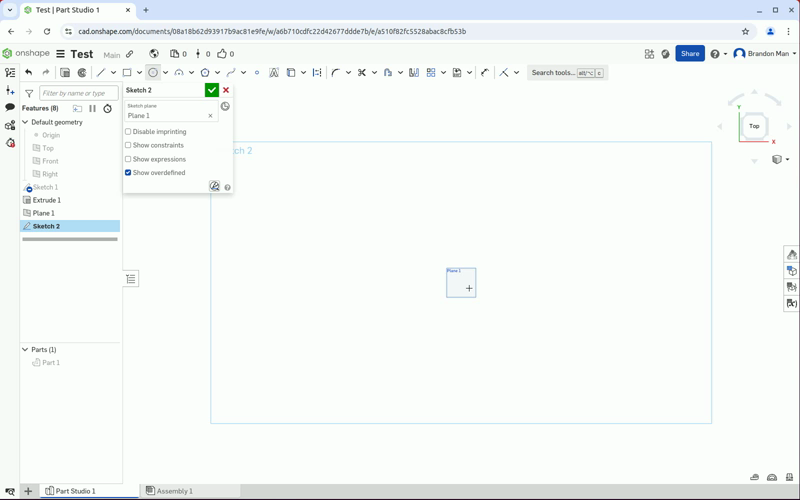
key_up(shift)
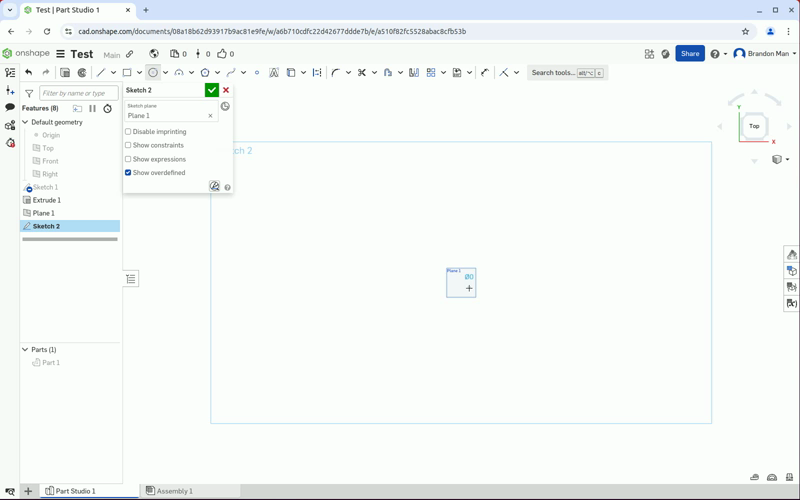
mouse_move(498, 287)
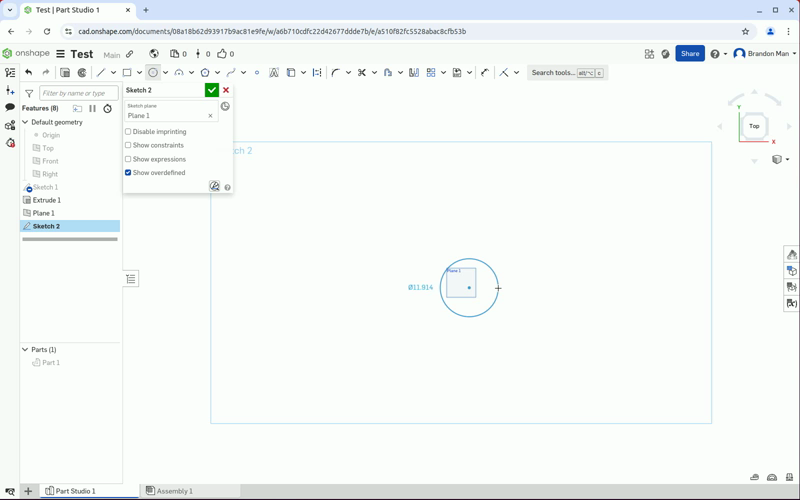
click(498, 287)
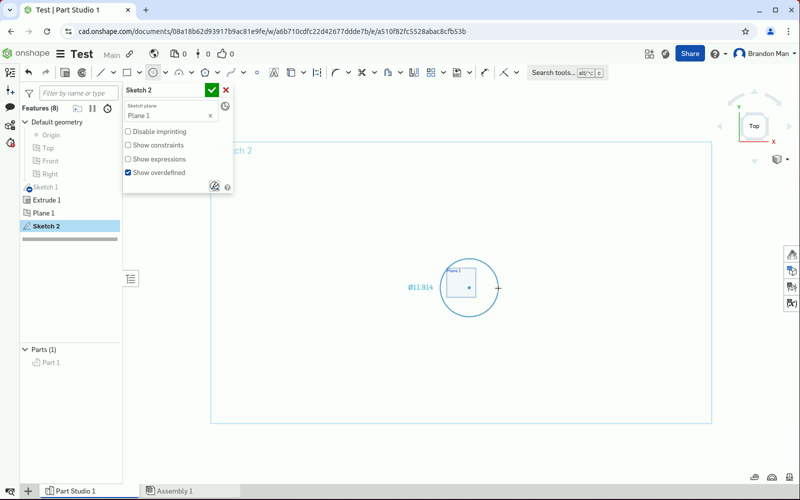
key(esc)
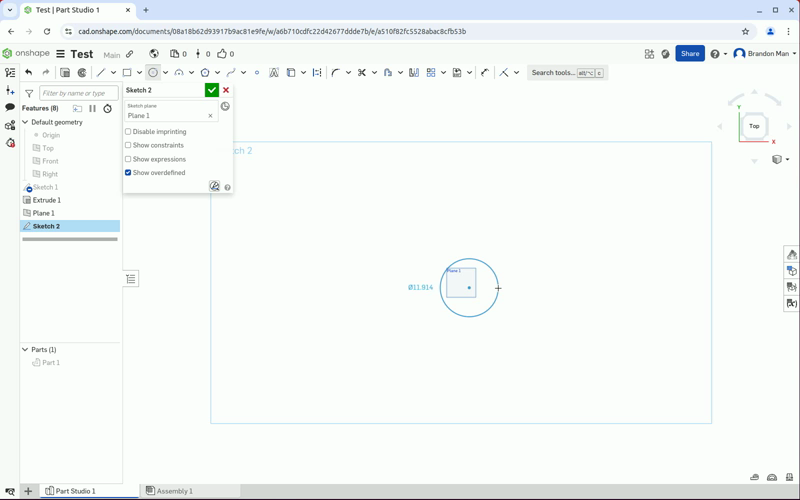
mouse_move(487, 300)
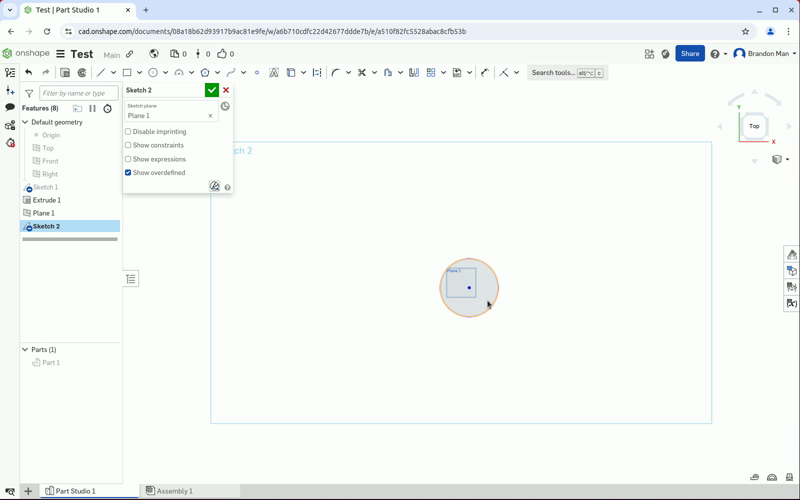
click(487, 300)
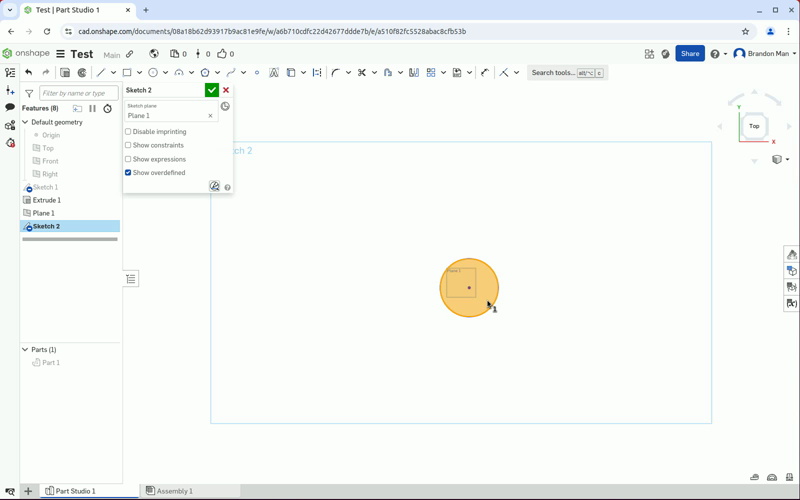
mouse_move(73, 352)
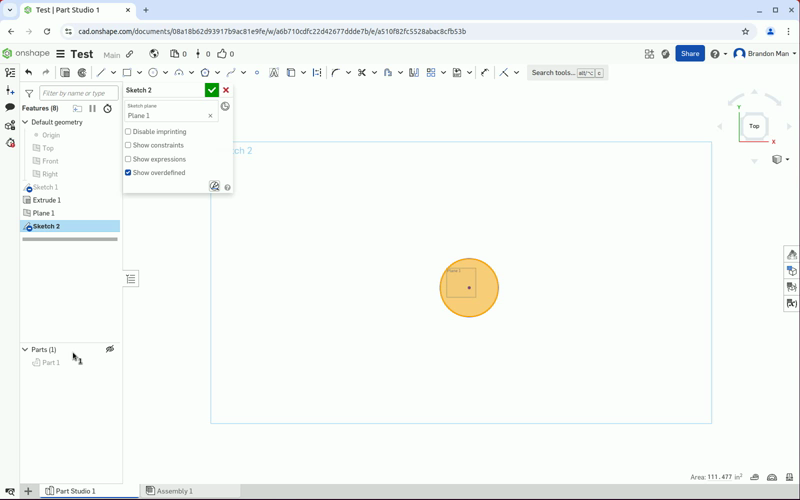
key(shift+y)
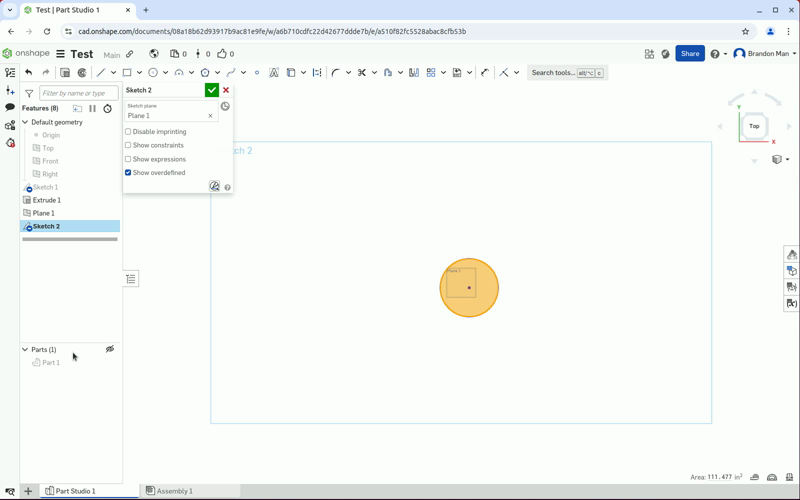
key(shift+e)
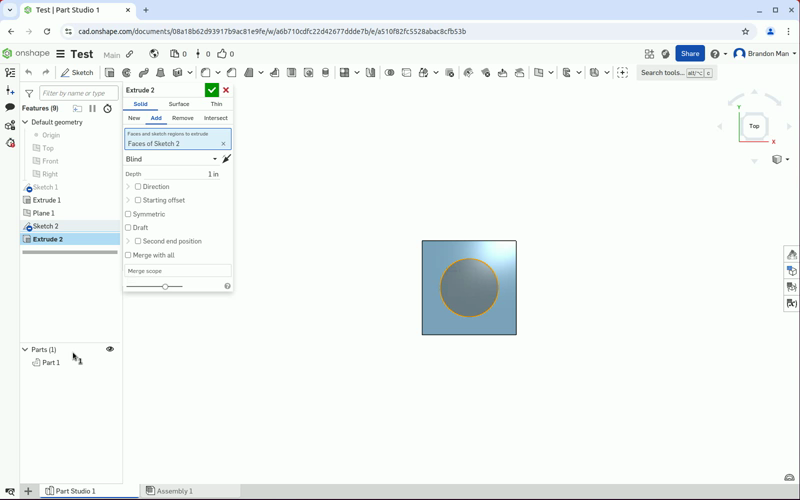
mouse_move(143, 106)
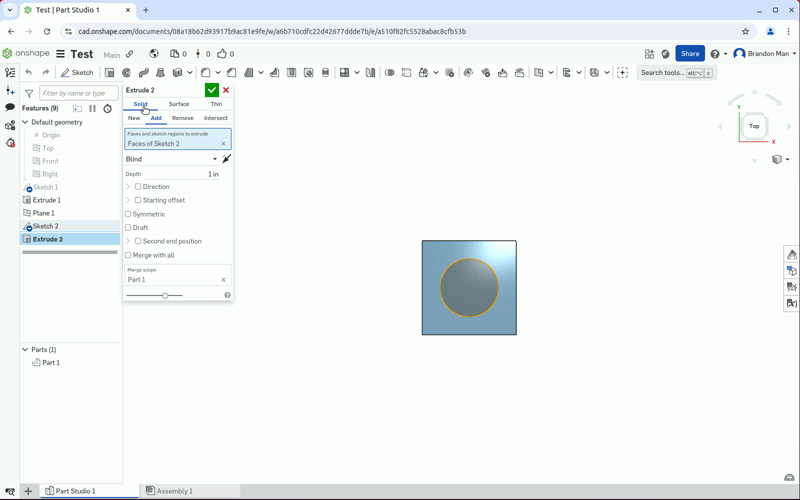
click(143, 106)
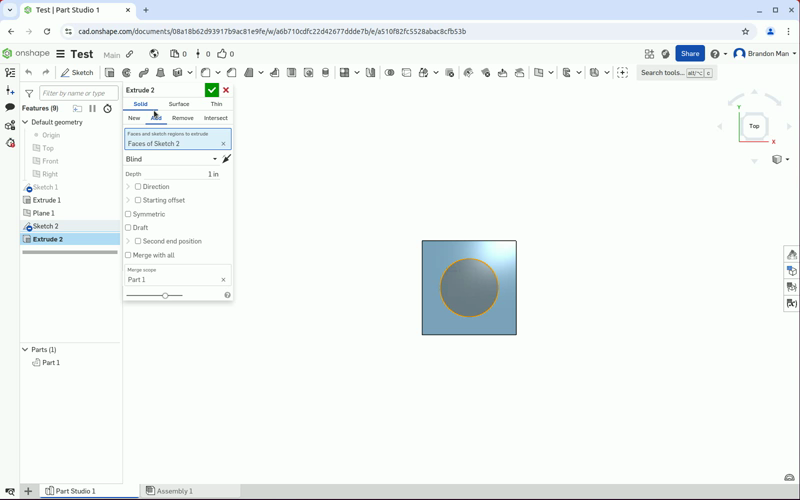
mouse_move(186, 120)
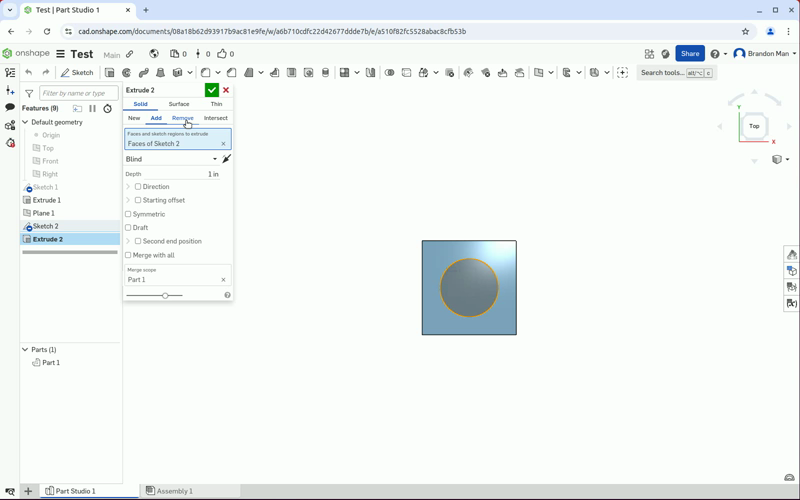
click(186, 120)
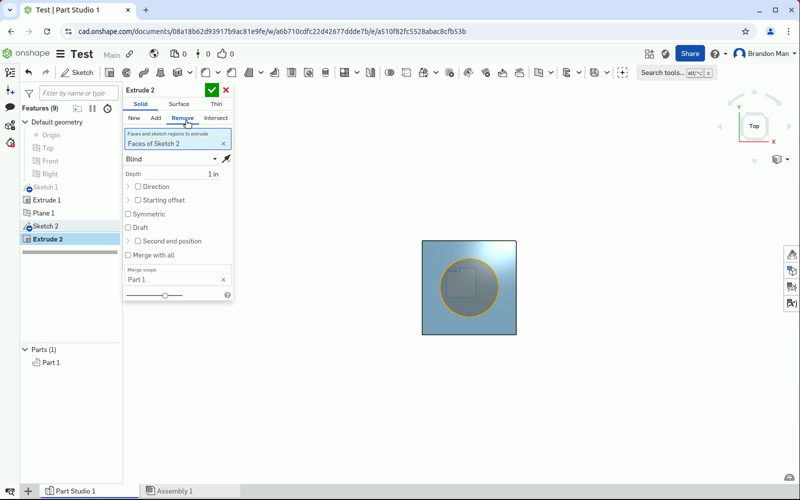
key(tab, 4)
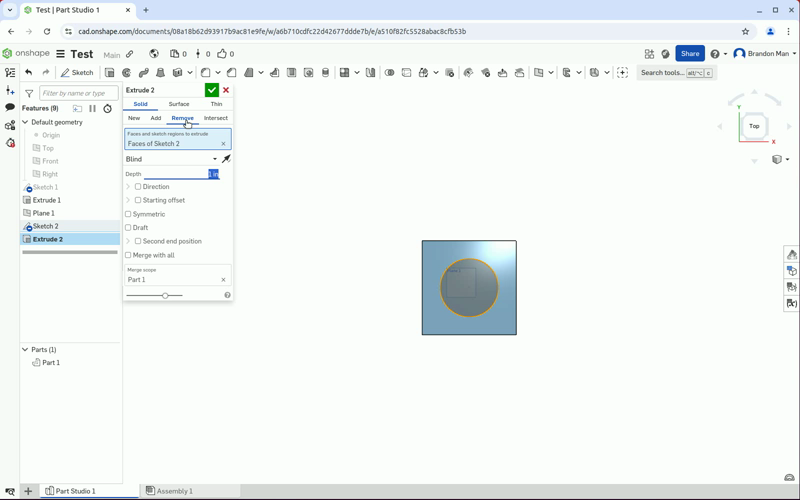
text(7.703)
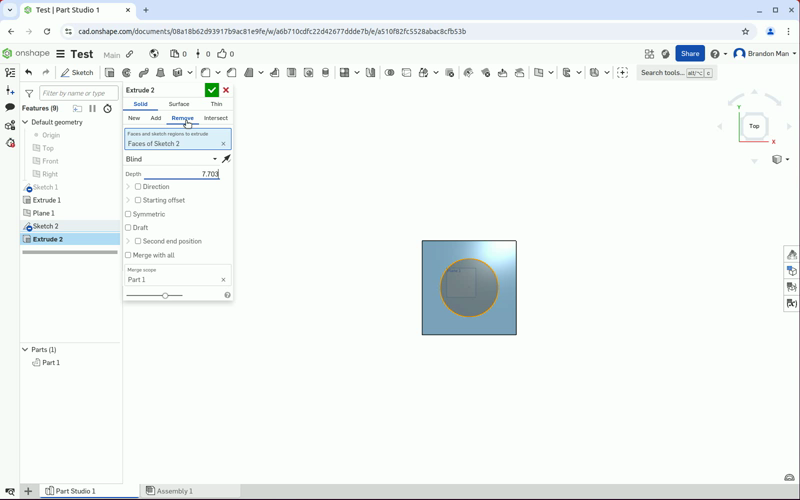
key(tab, 6)
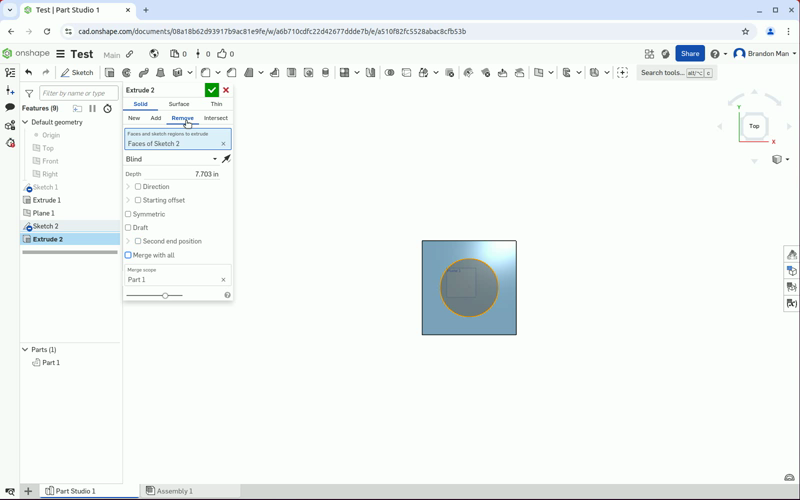
key(space)
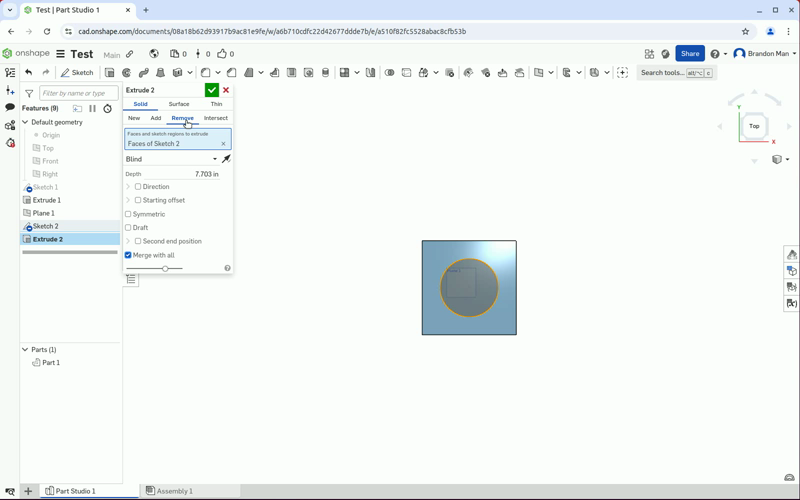
key(enter)
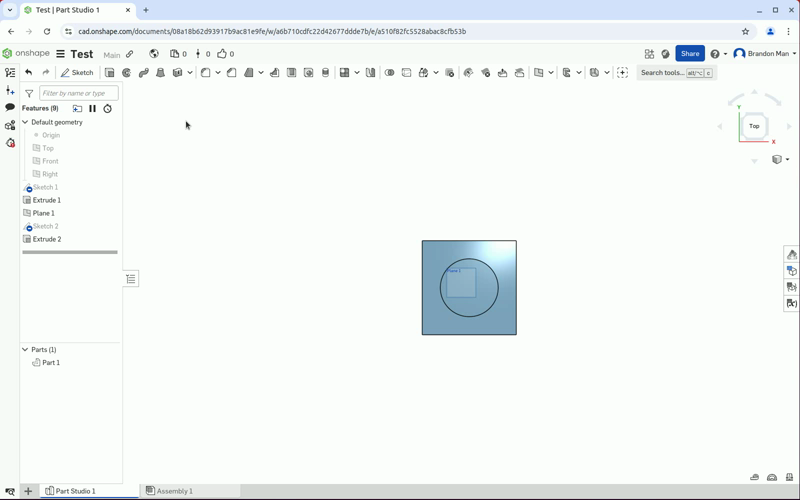
key(shift+h)
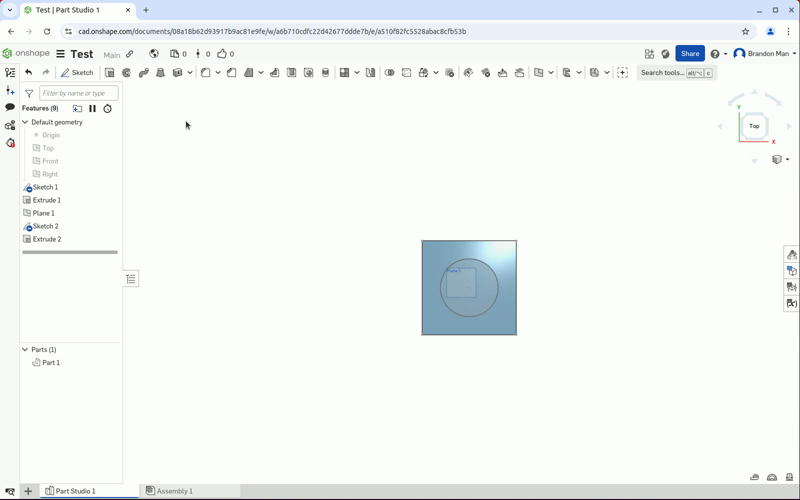
key(shift+h)
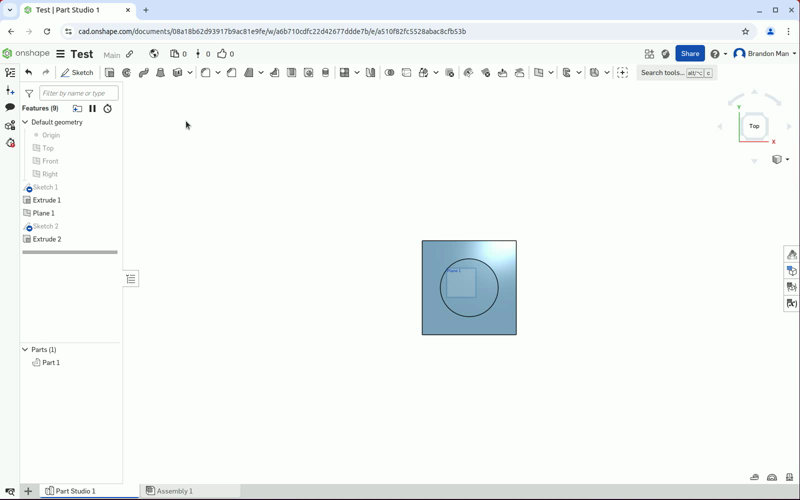
mouse_move(73, 189)
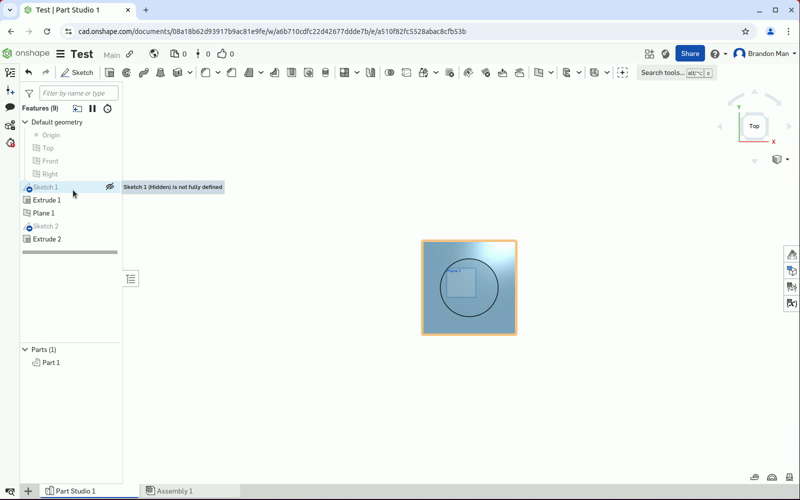
click(73, 189)
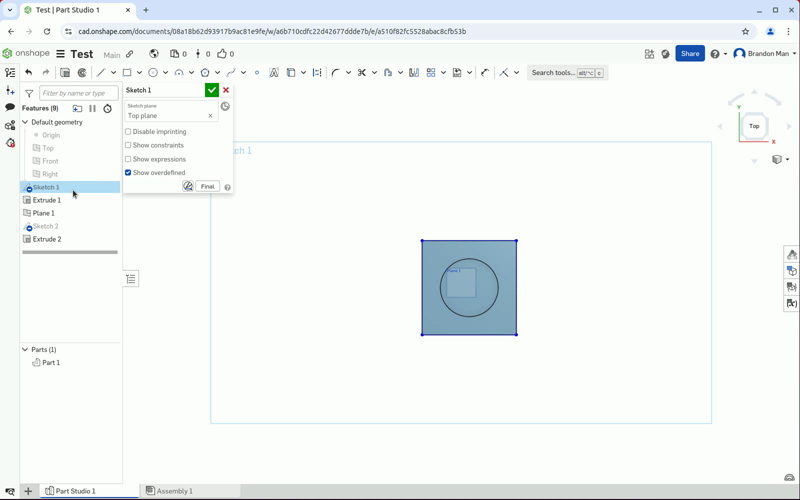
mouse_move(229, 92)
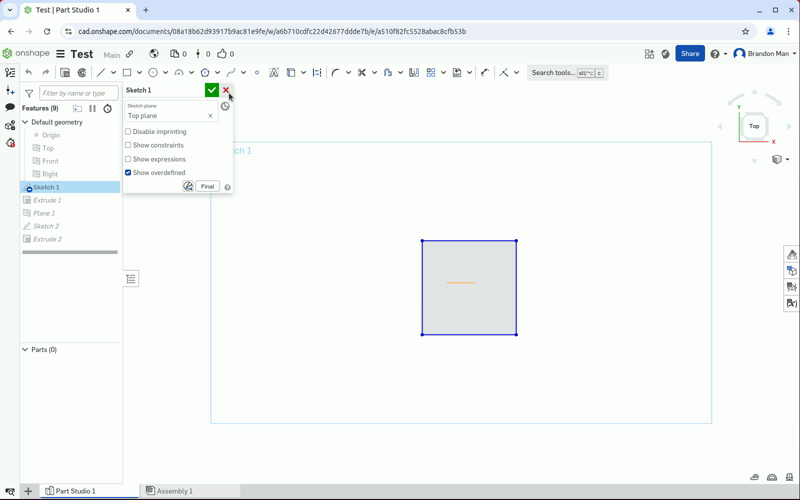
click(229, 92)
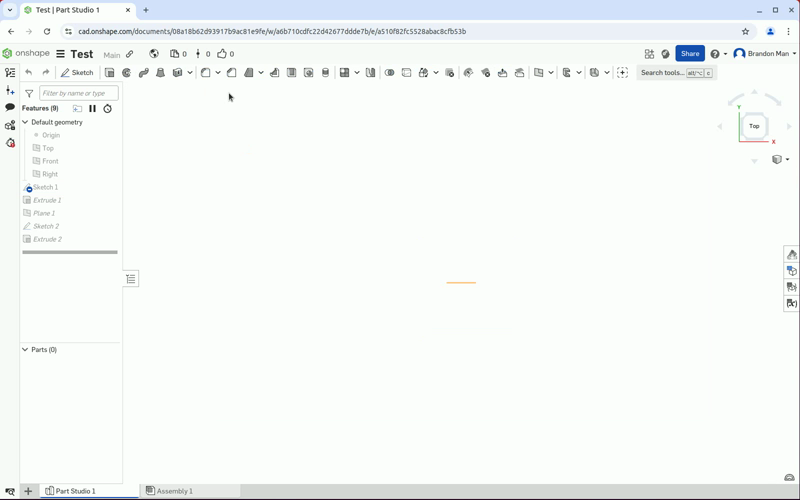
key(shift+s)
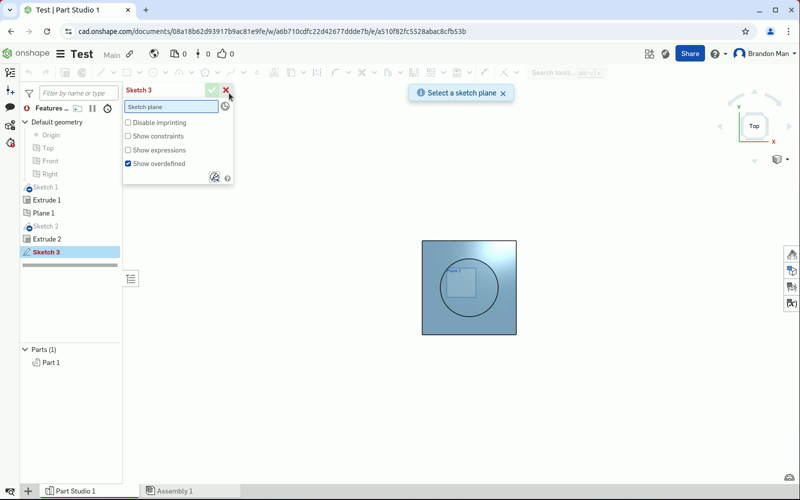
mouse_move(73, 215)
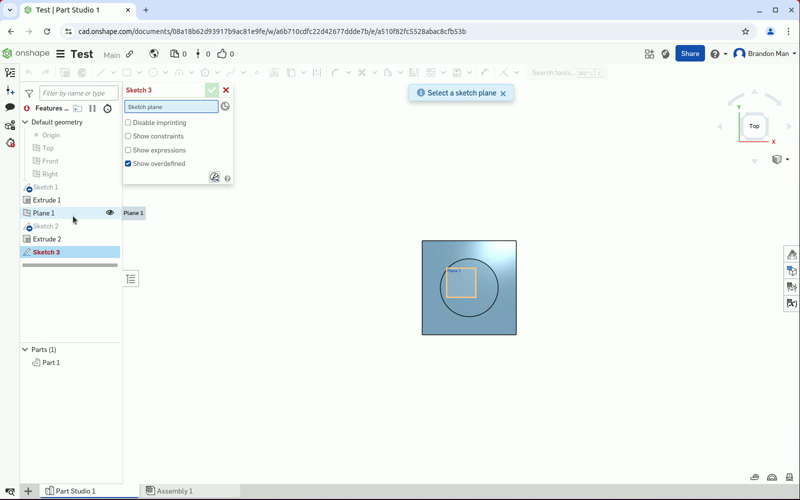
click(73, 215)
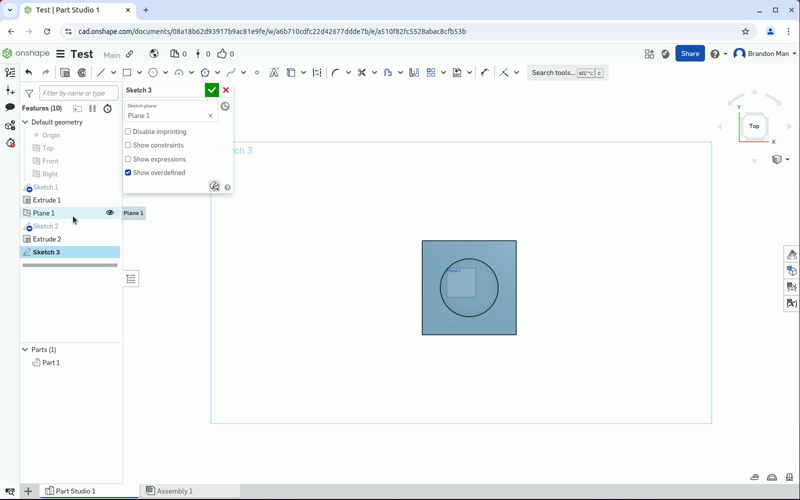
mouse_move(73, 352)
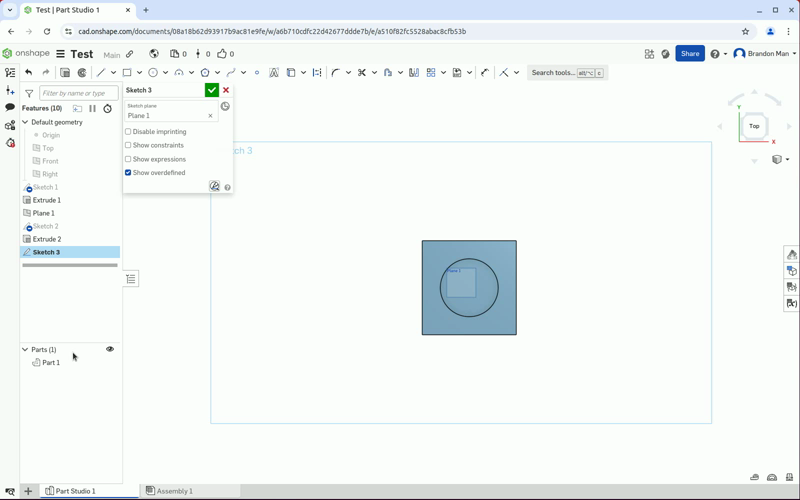
key(y)
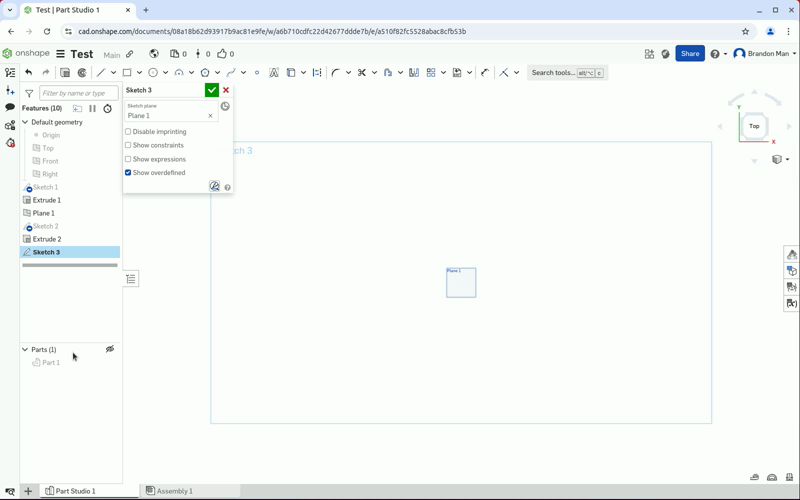
key(c)
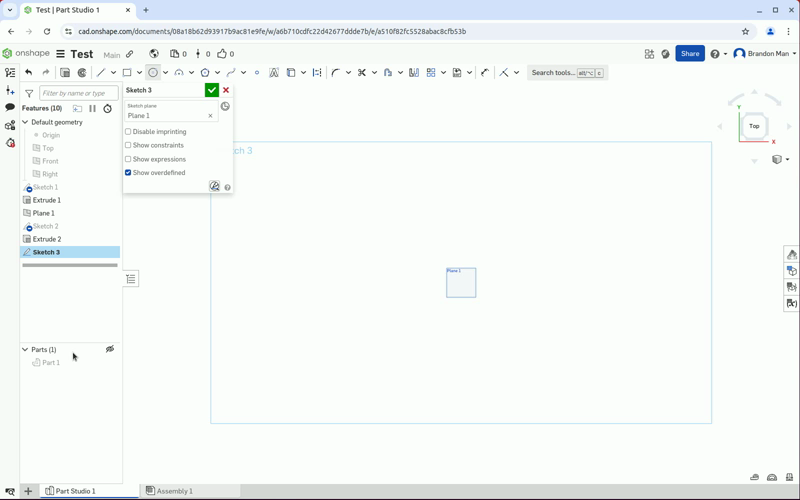
key_down(shift)
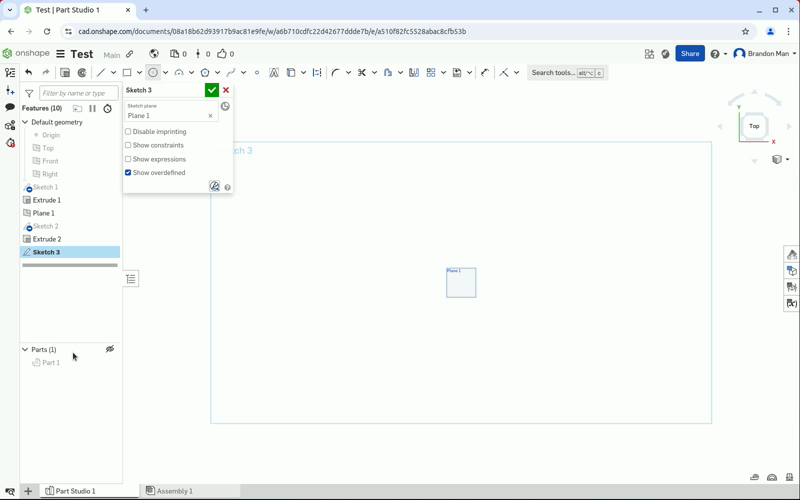
mouse_move(469, 287)
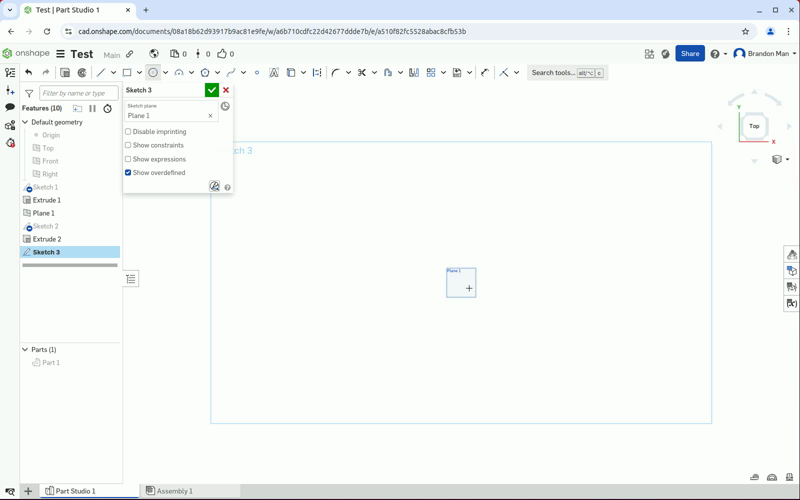
click(469, 287)
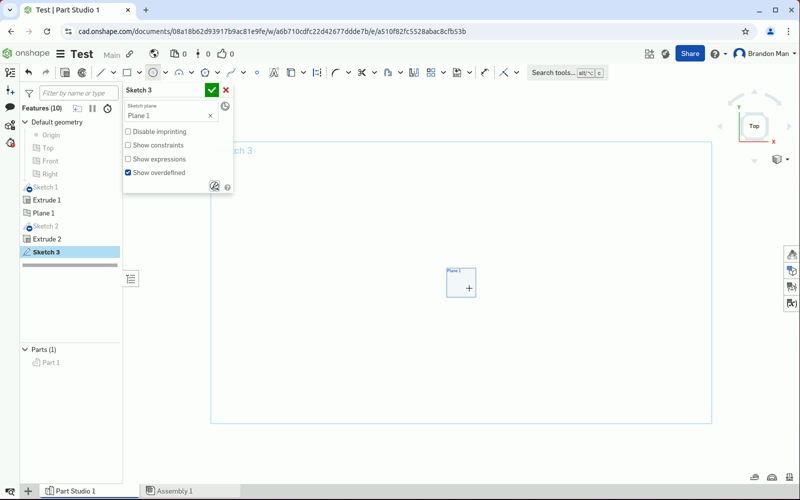
key_up(shift)
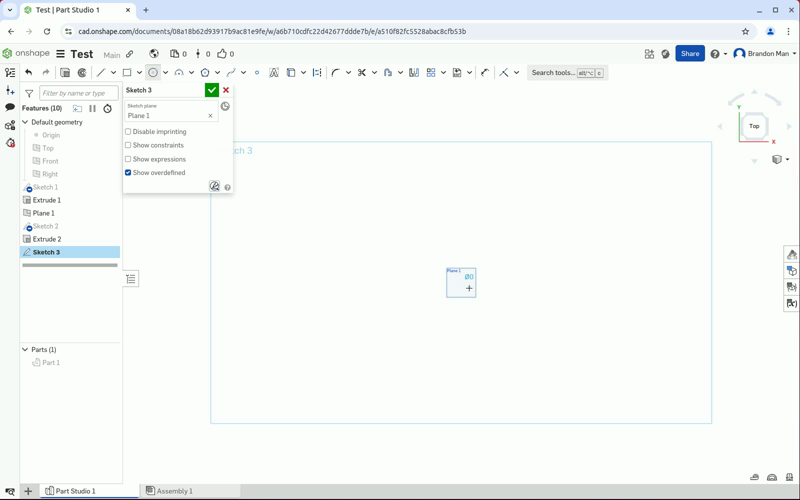
mouse_move(498, 287)
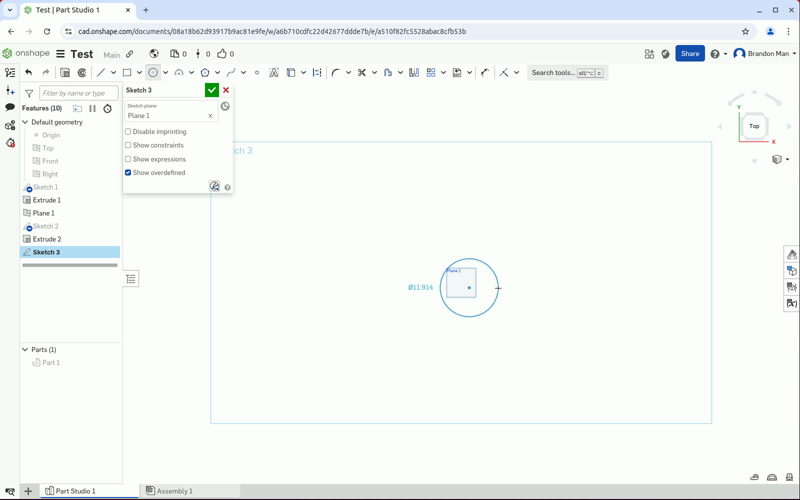
click(498, 287)
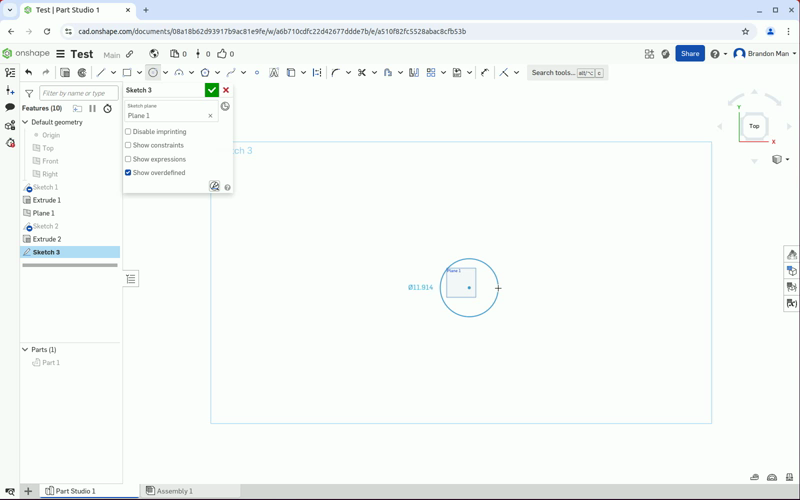
key(esc)
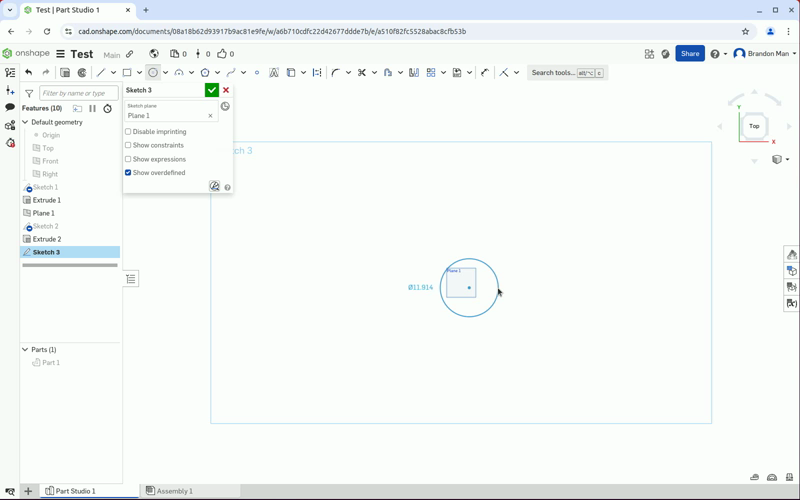
mouse_move(472, 301)
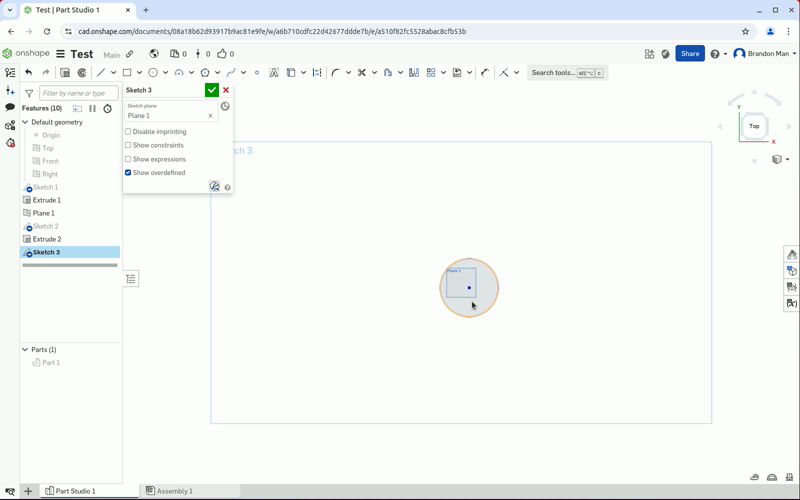
click(472, 301)
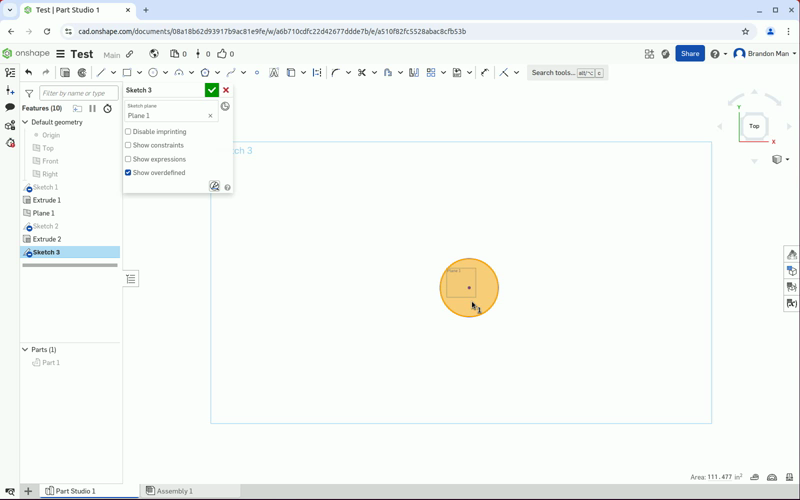
mouse_move(73, 352)
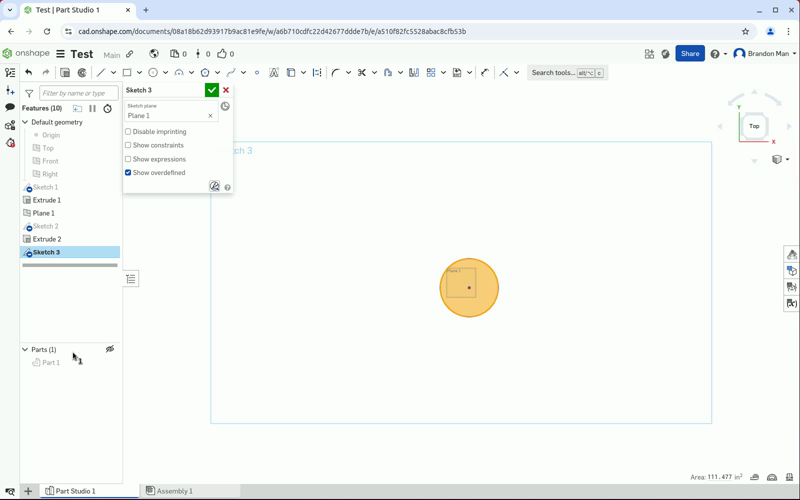
key(shift+y)
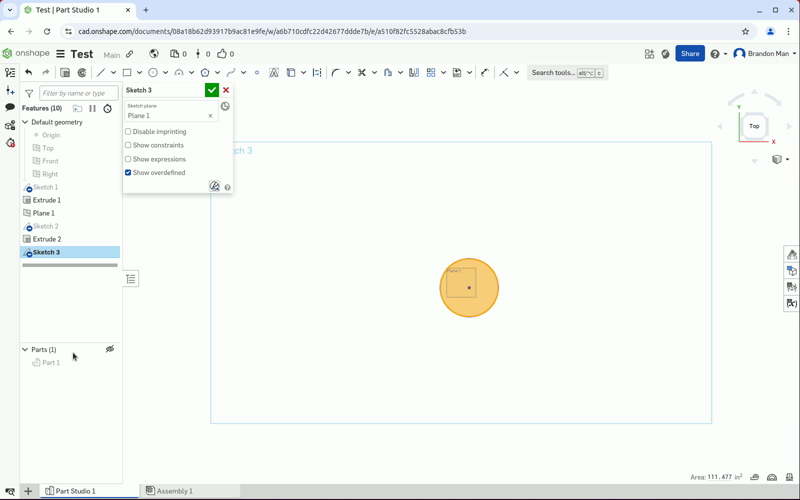
key(shift+e)
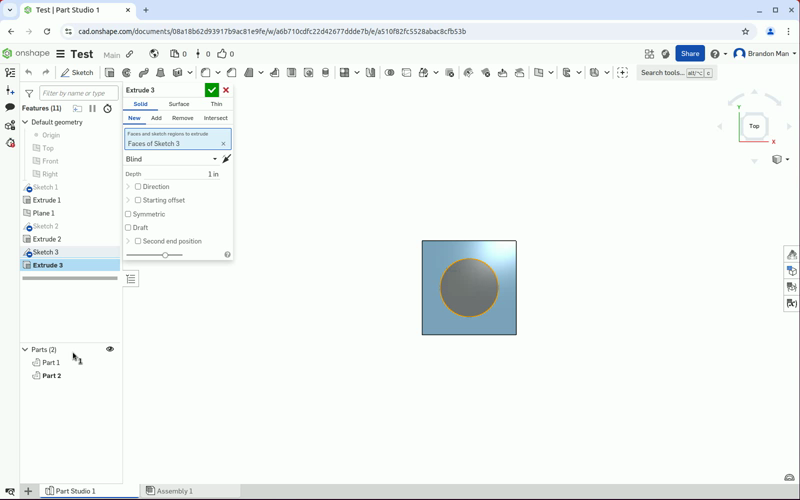
mouse_move(143, 106)
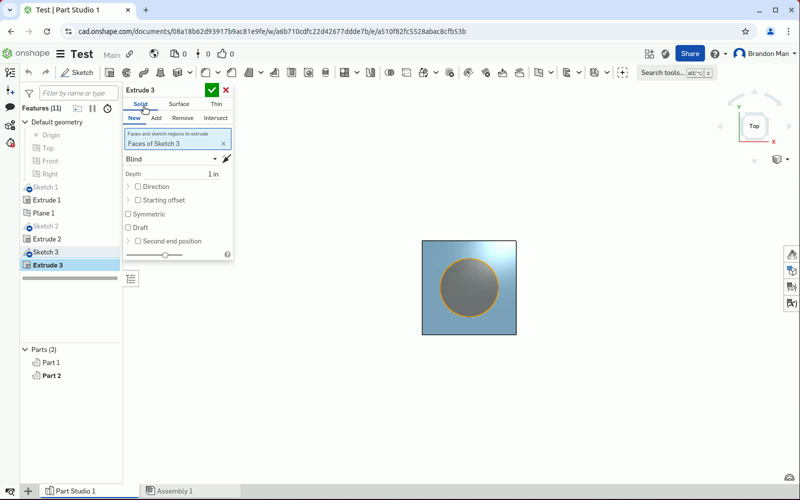
click(143, 106)
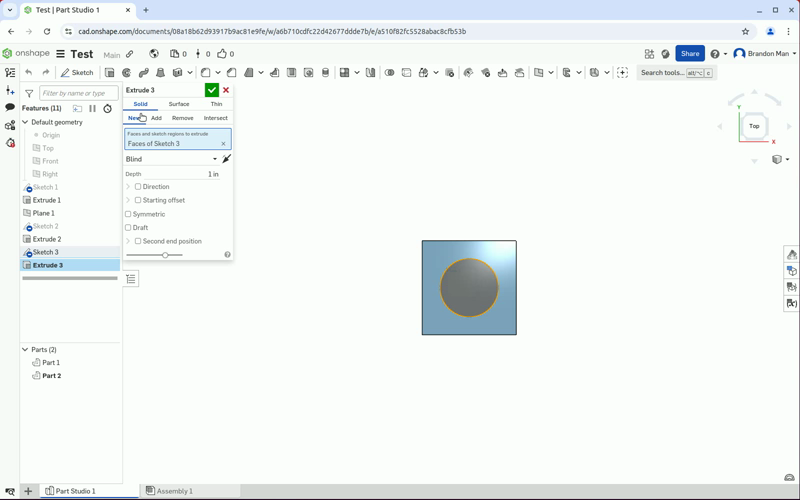
mouse_move(137, 120)
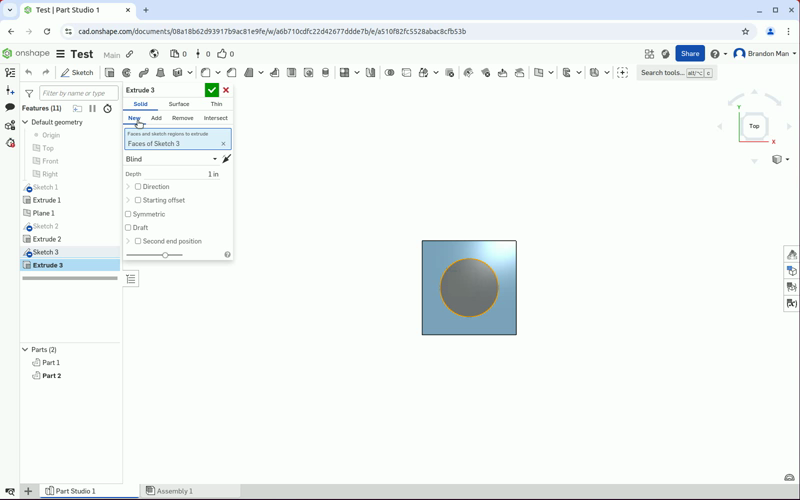
click(137, 120)
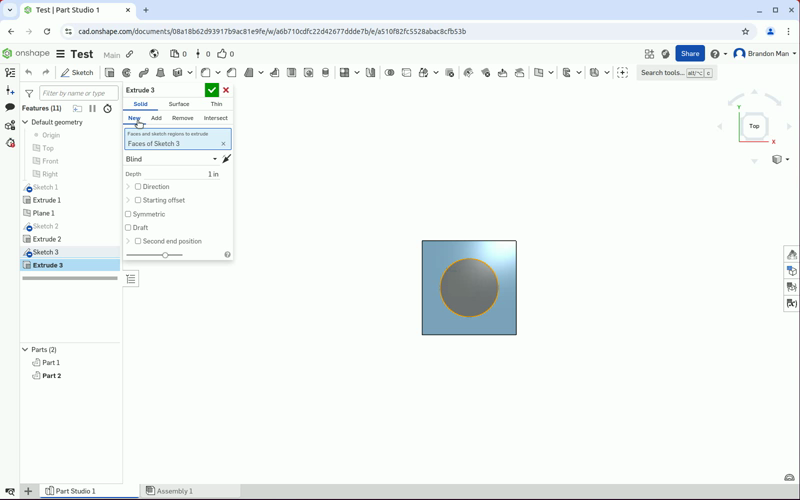
key(tab, 4)
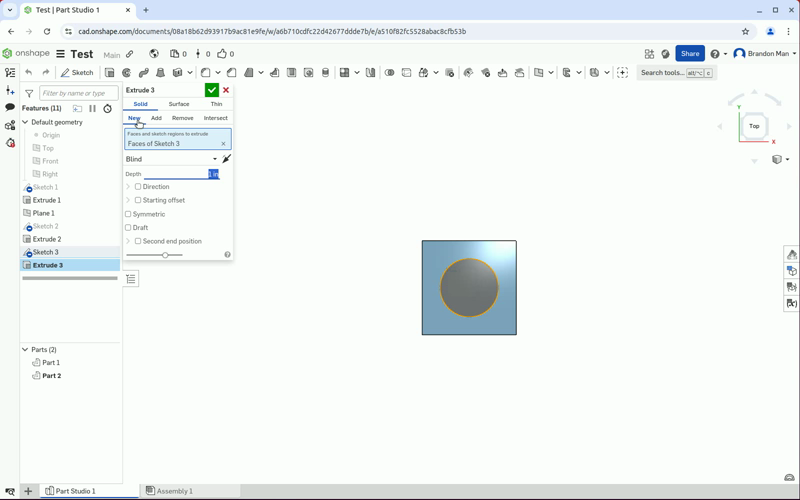
text(11.554)
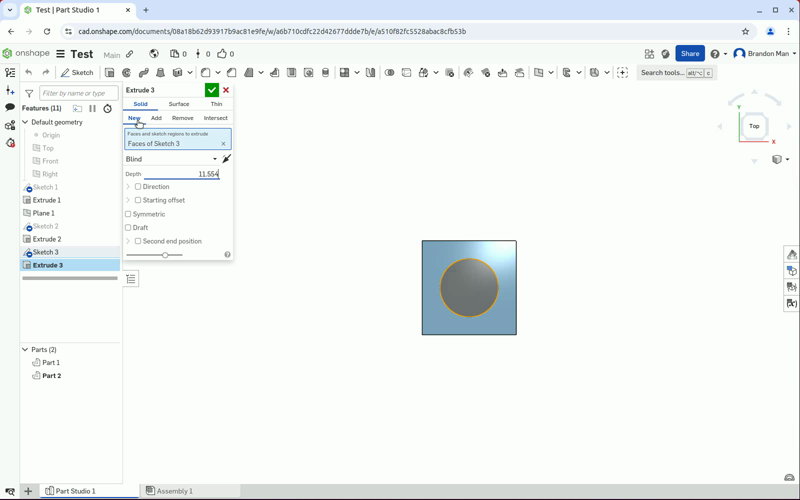
key(enter)
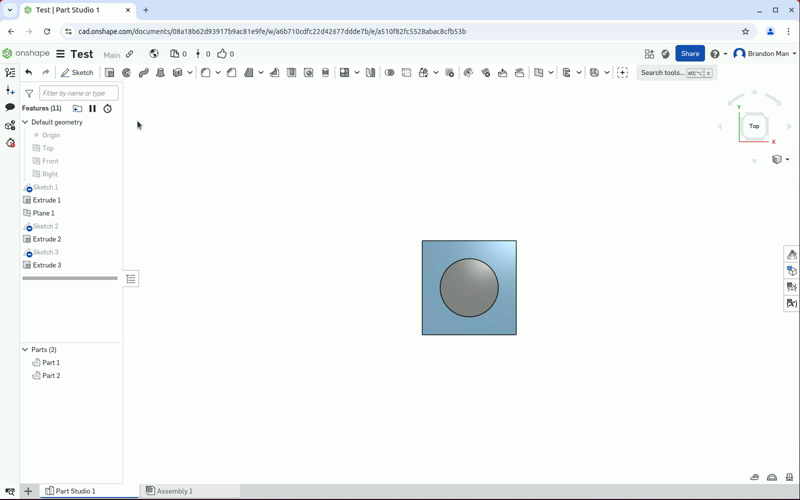
key(shift+h)
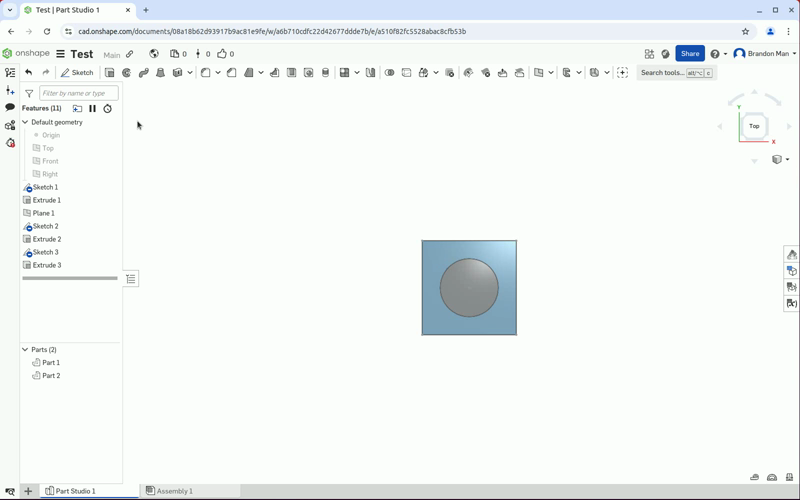
key(shift+h)
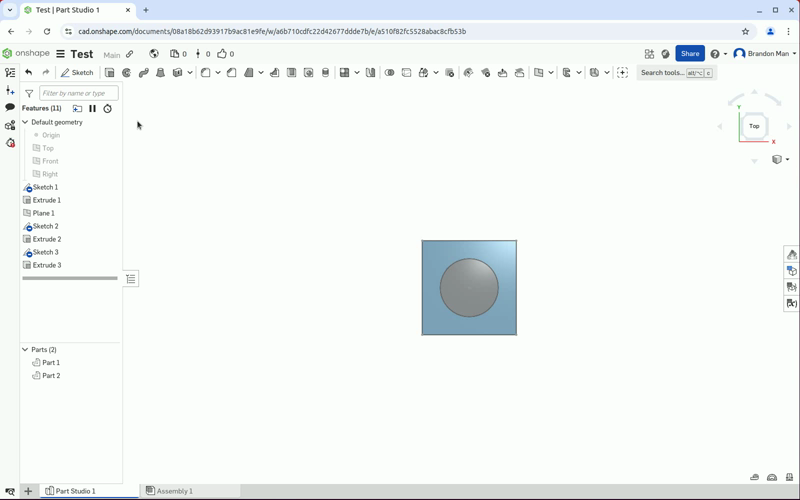
key(shift+7)
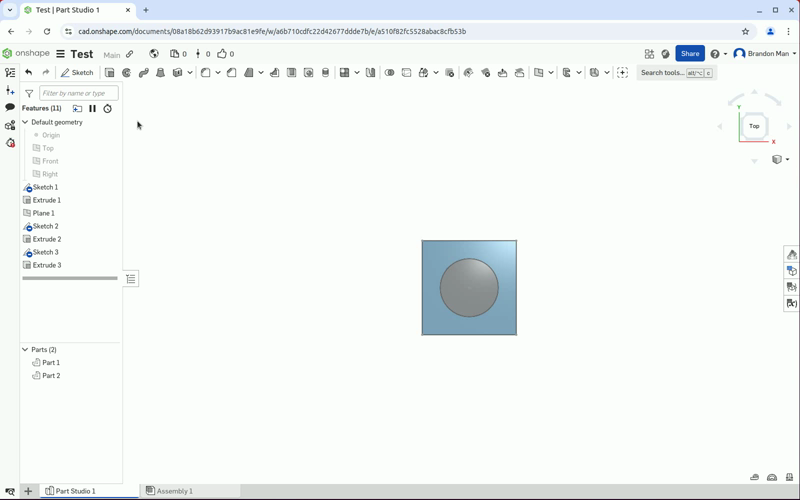
key(up, 3)
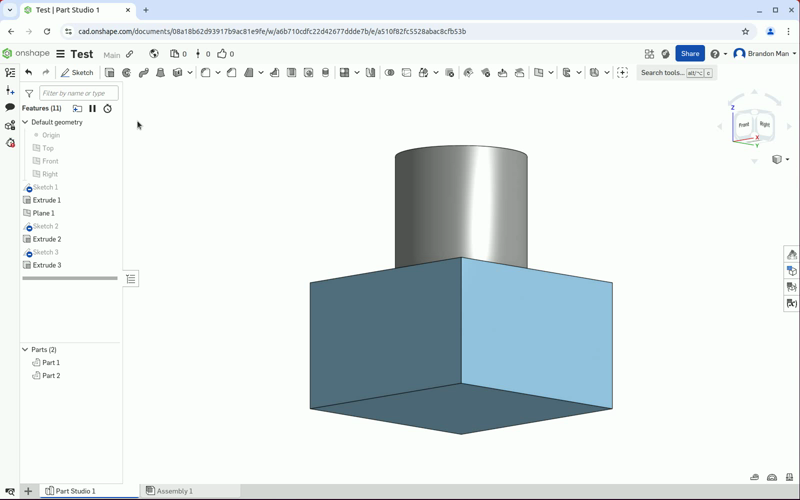
key(left, 3)
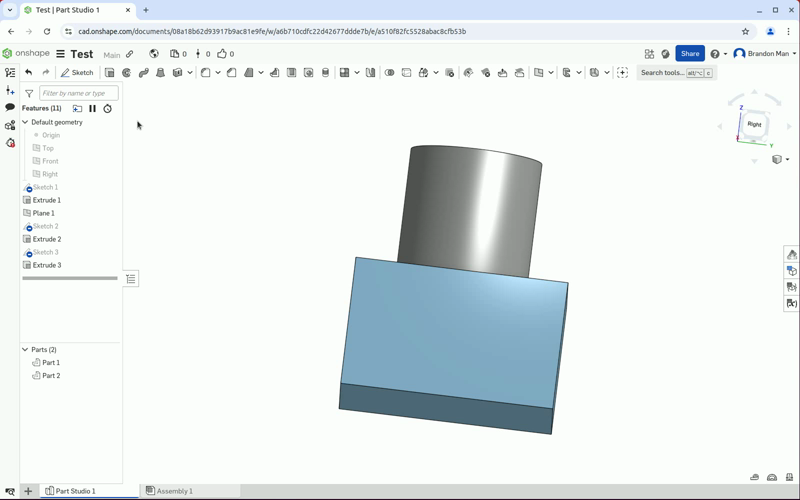
key(right, 3)
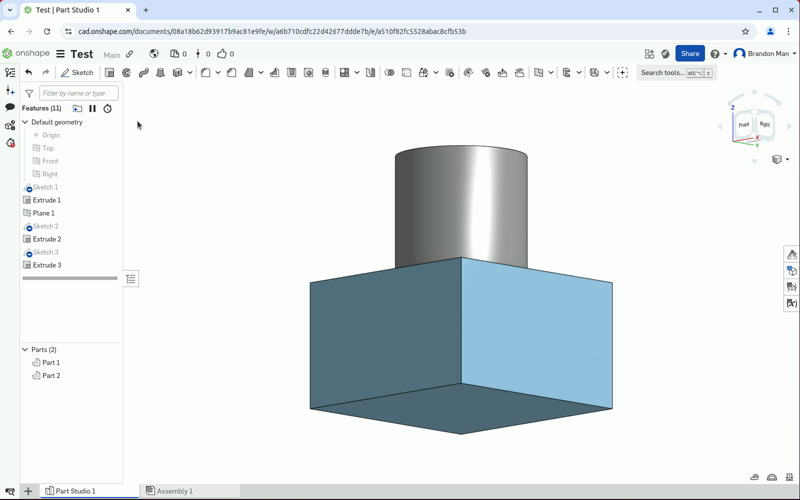
key(down, 3)
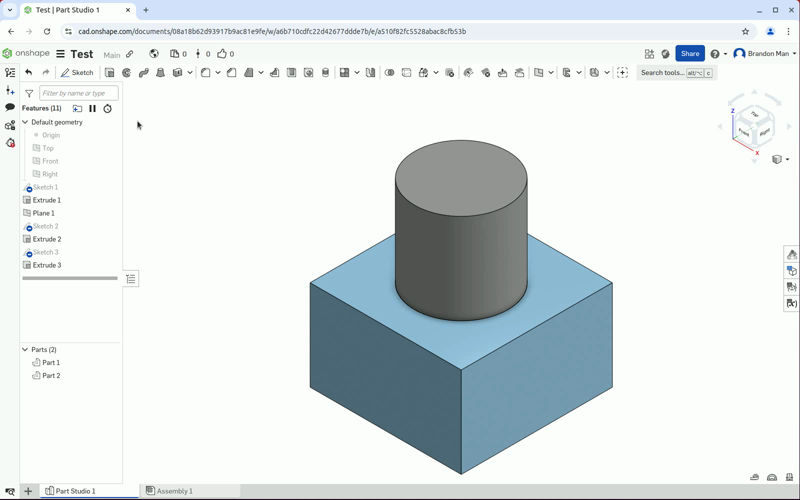
mouse_move(73, 189)
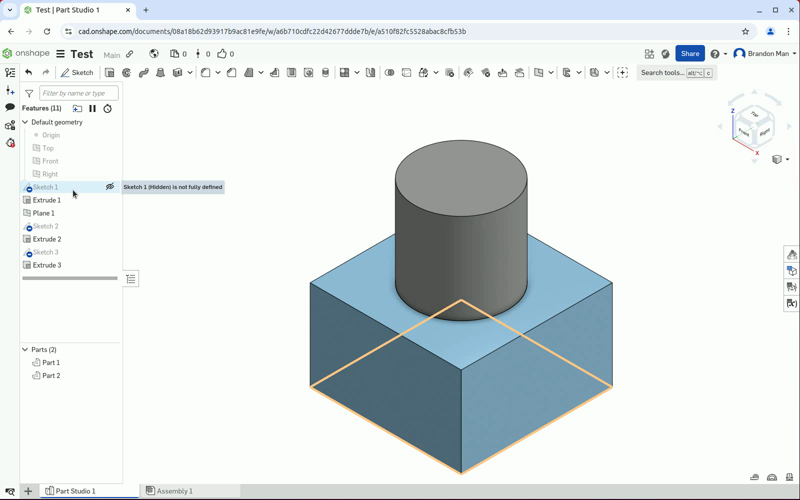
click(73, 189)